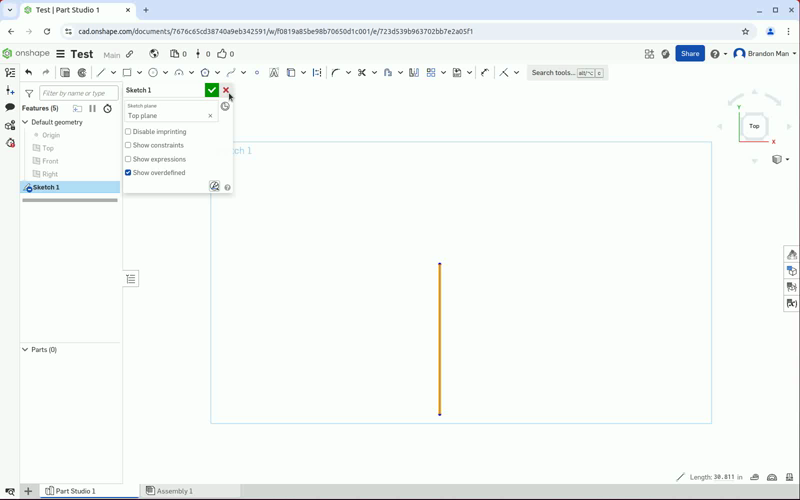
key(shift+h)
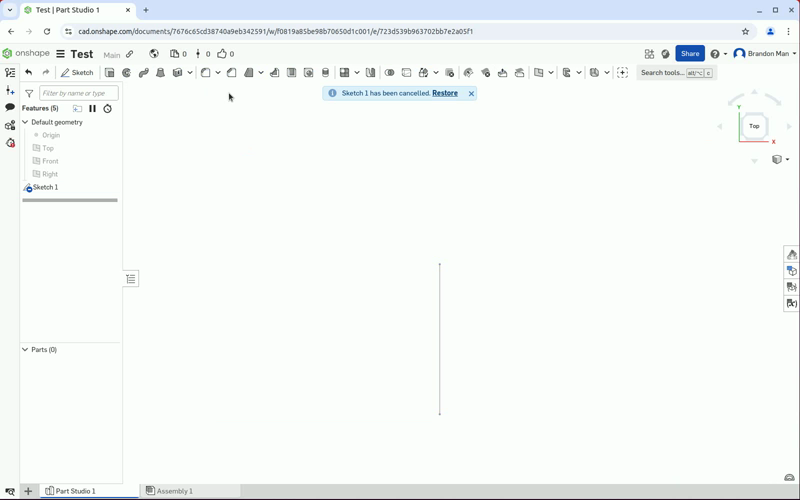
key(shift+s)
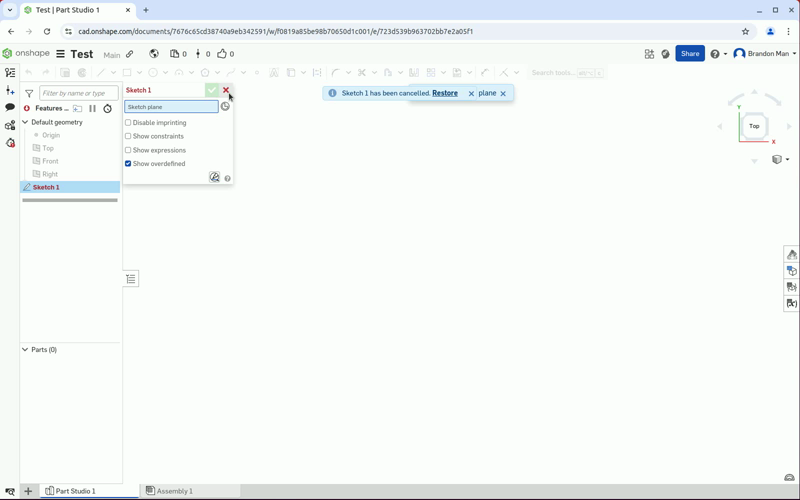
mouse_move(73, 150)
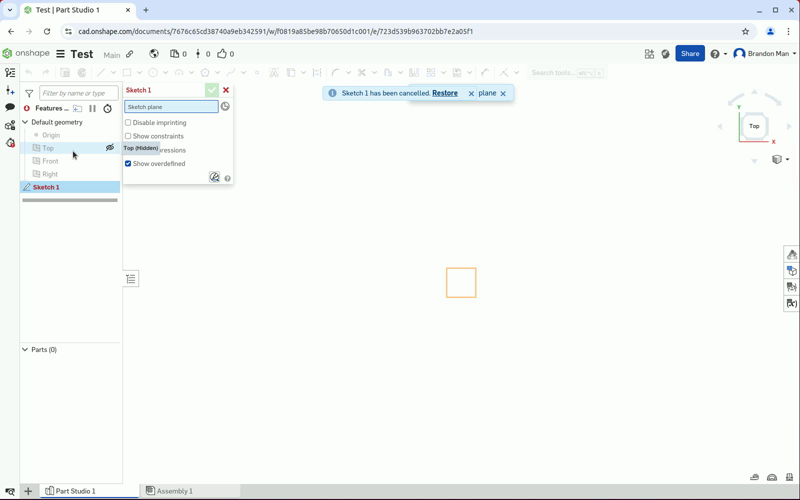
click(73, 150)
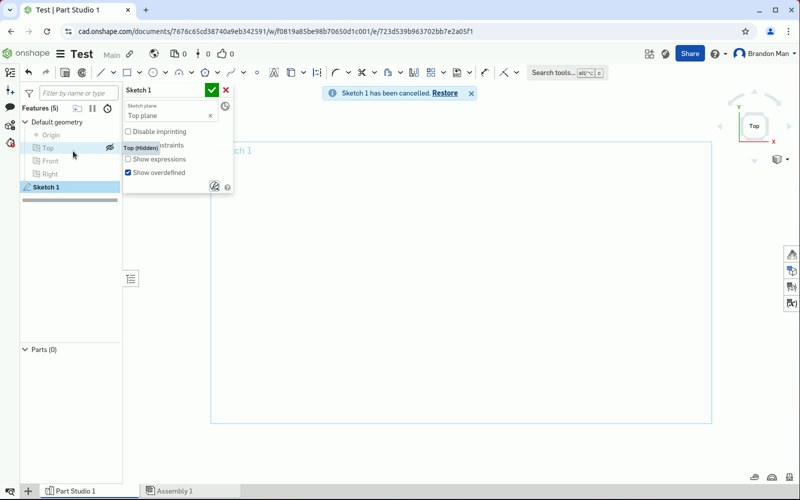
mouse_move(73, 352)
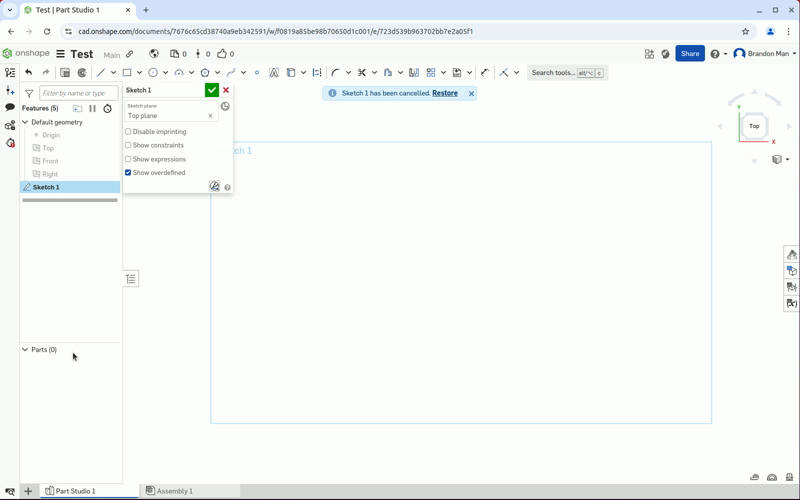
key(y)
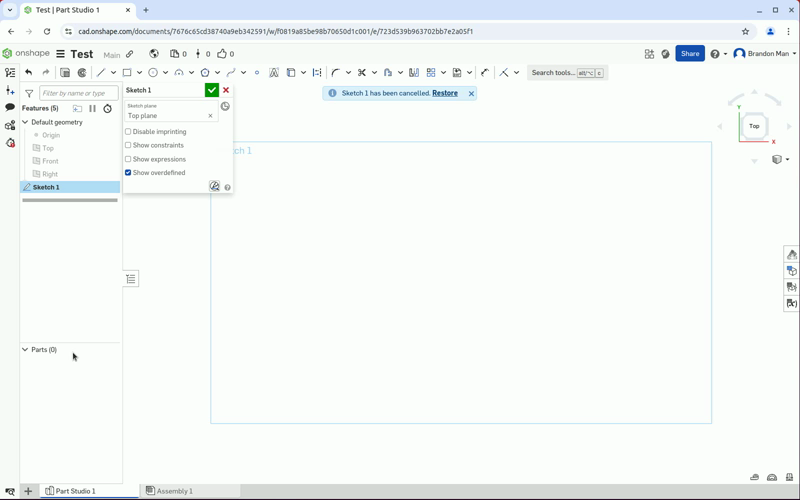
key(l)
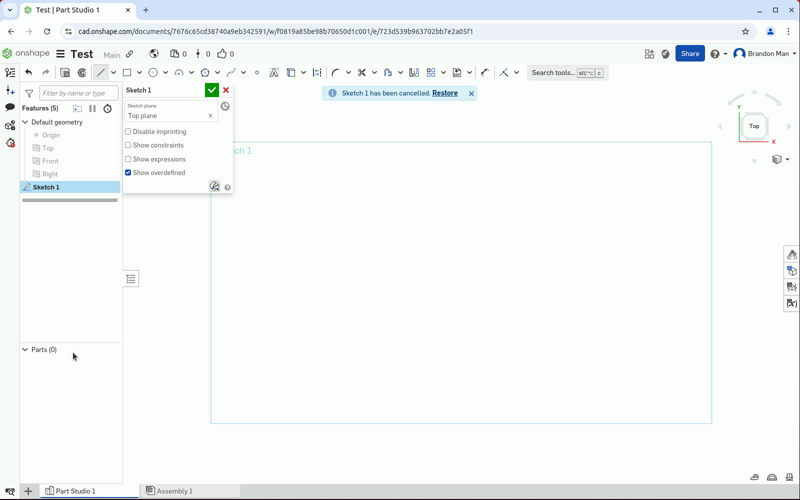
key_down(shift)
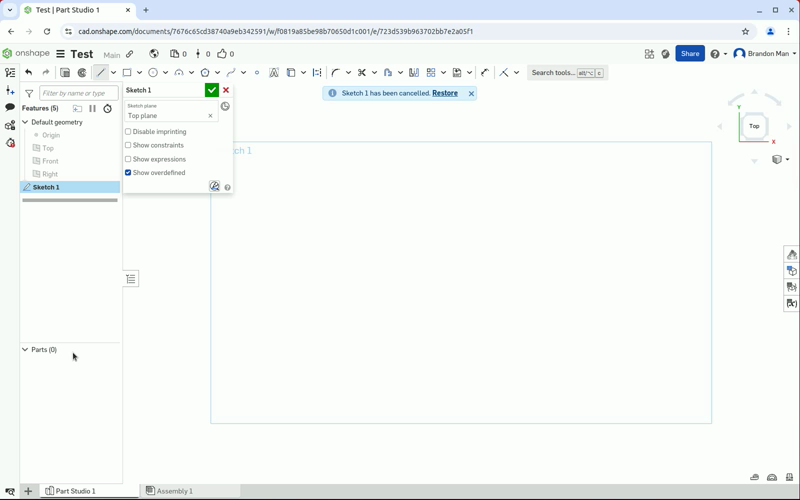
mouse_move(460, 282)
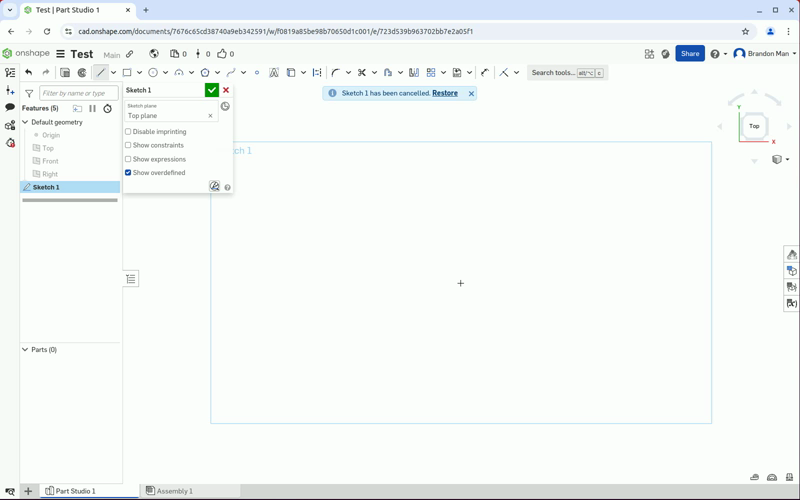
click(460, 282)
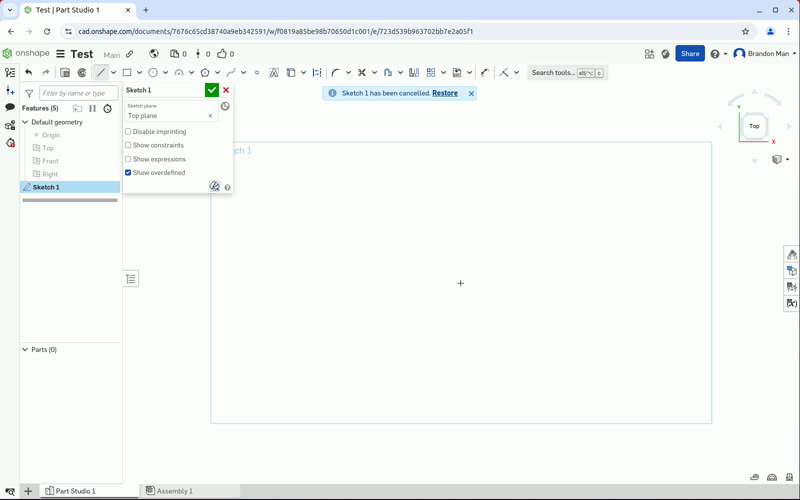
key_up(shift)
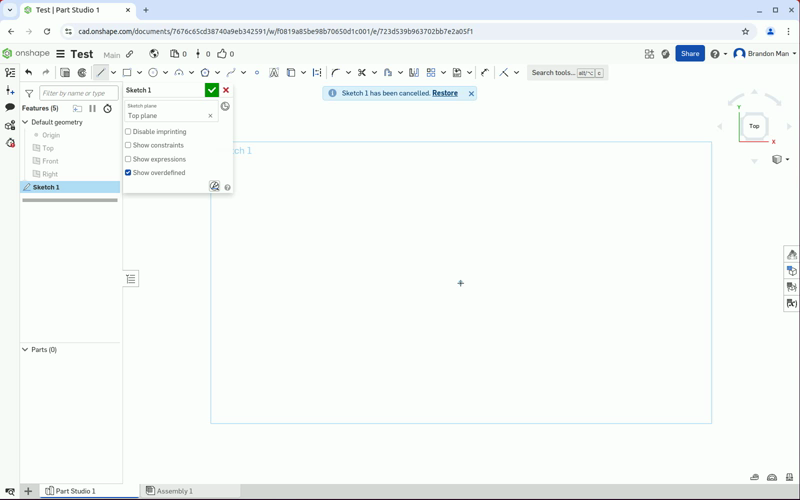
key_down(shift)
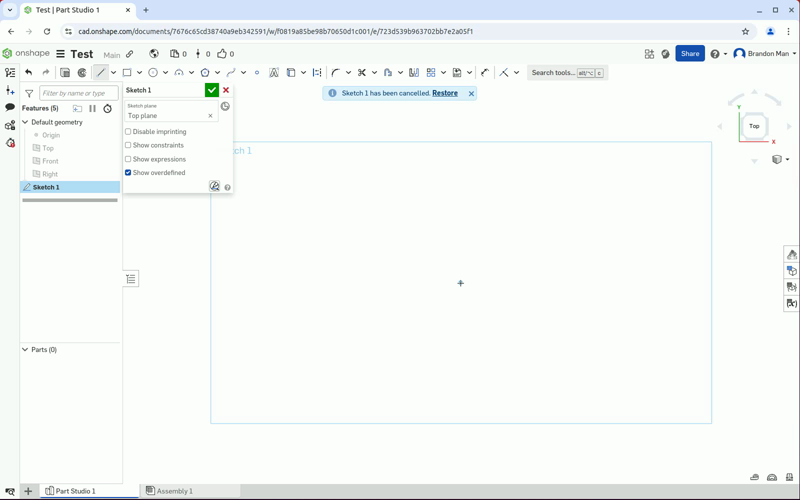
mouse_move(535, 282)
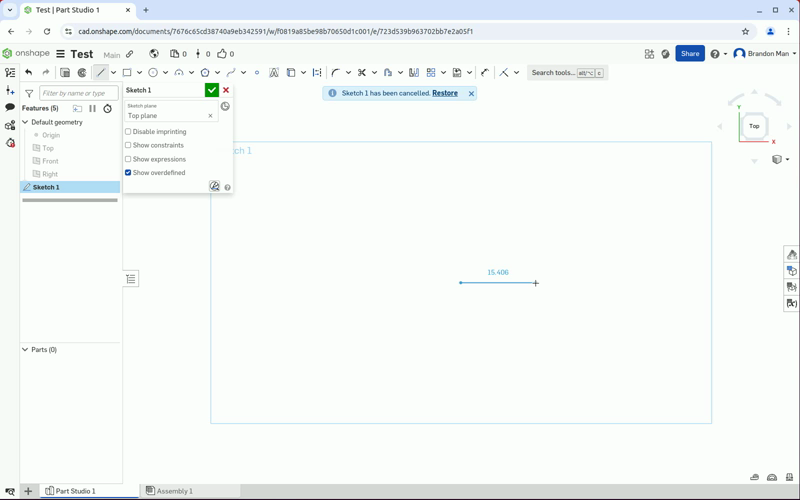
click(535, 282)
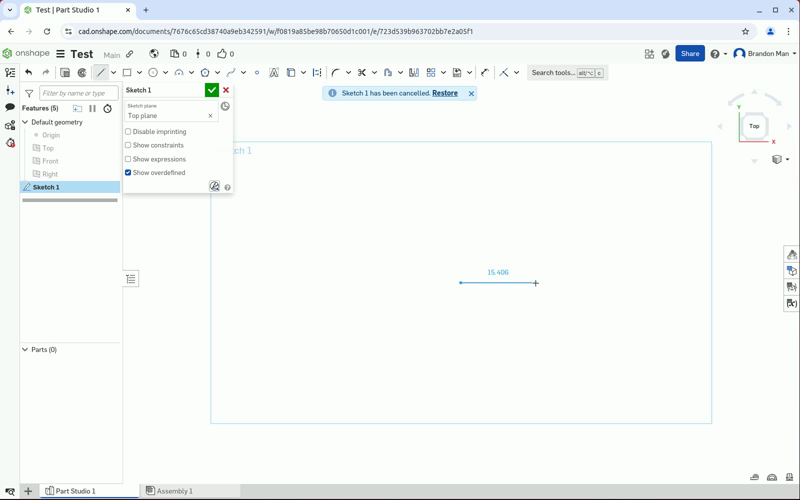
key_up(shift)
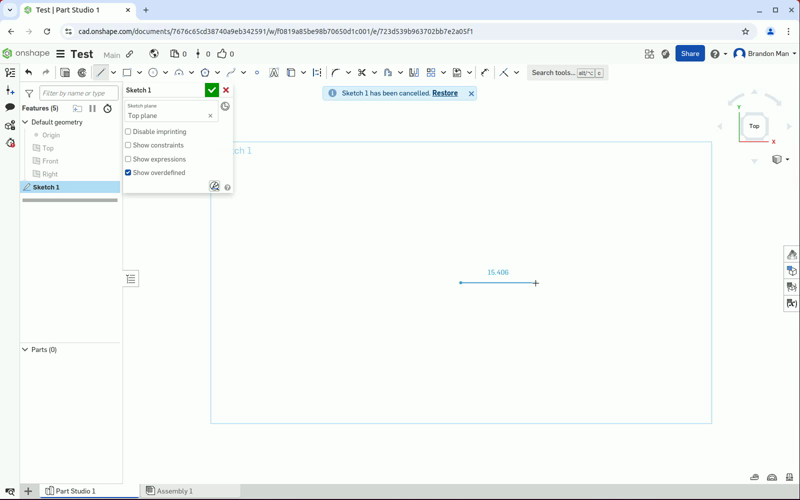
key_down(shift)
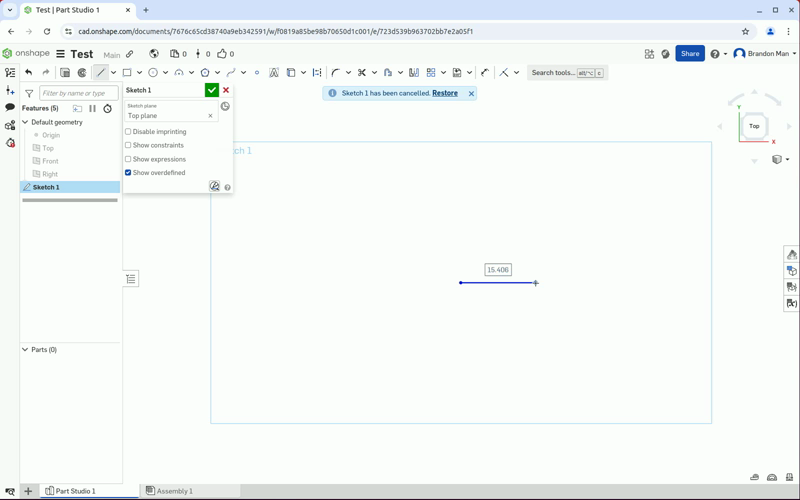
mouse_move(535, 170)
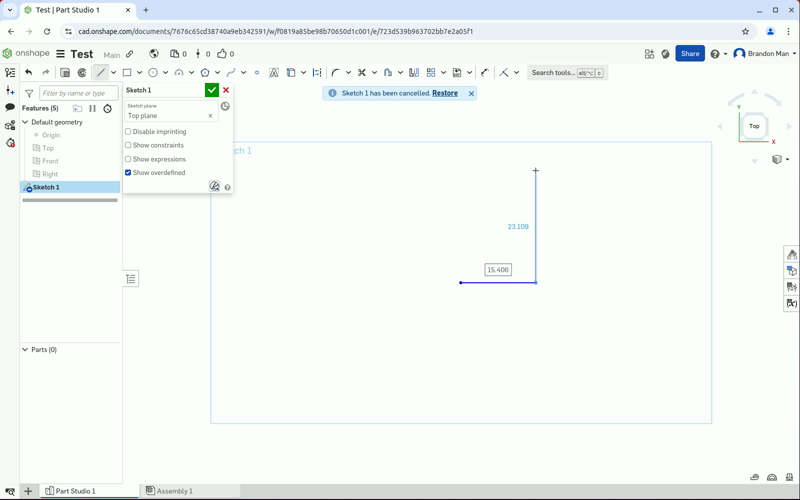
click(535, 170)
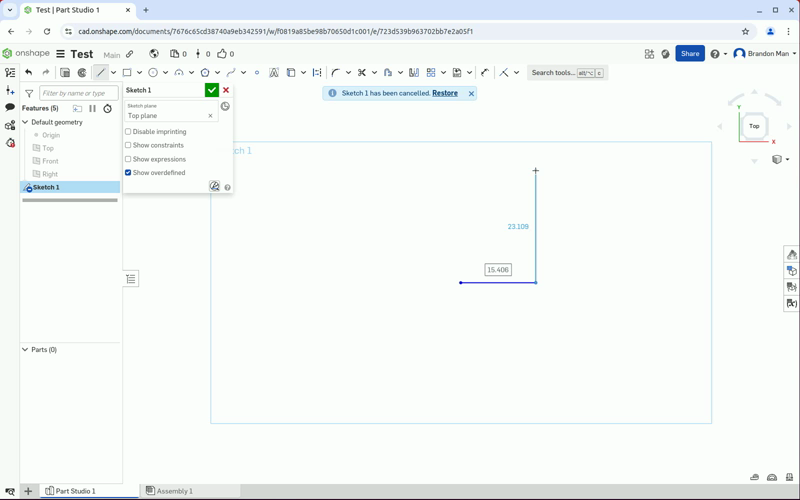
key_up(shift)
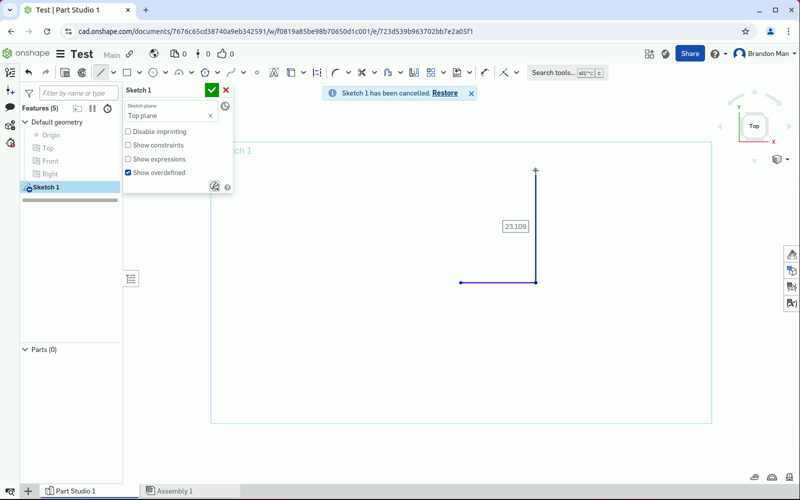
key_down(shift)
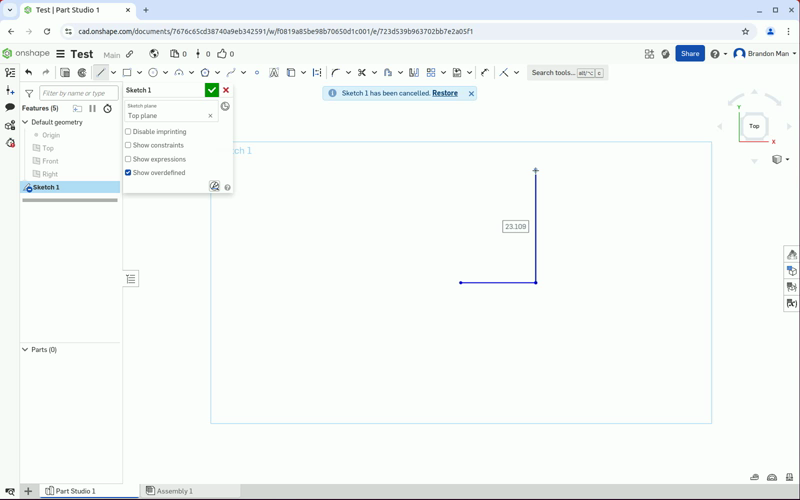
mouse_move(460, 170)
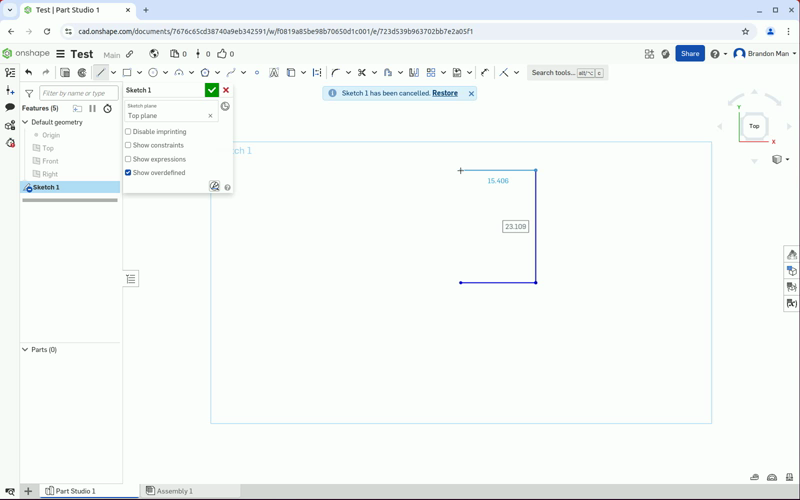
click(460, 170)
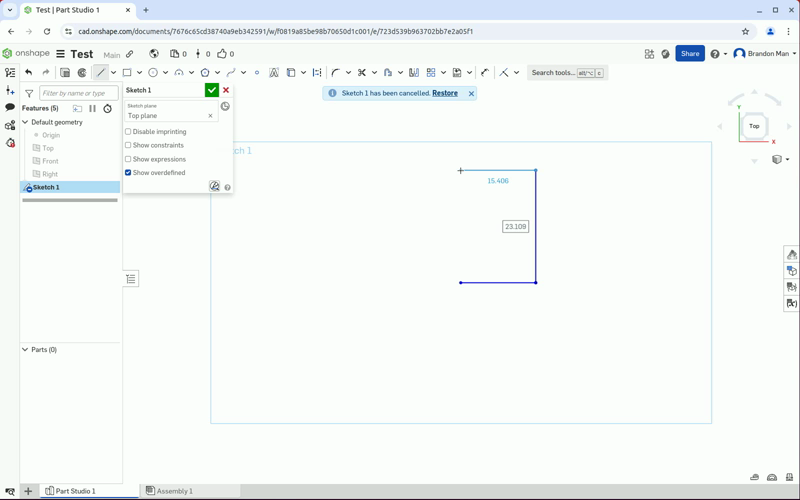
key_up(shift)
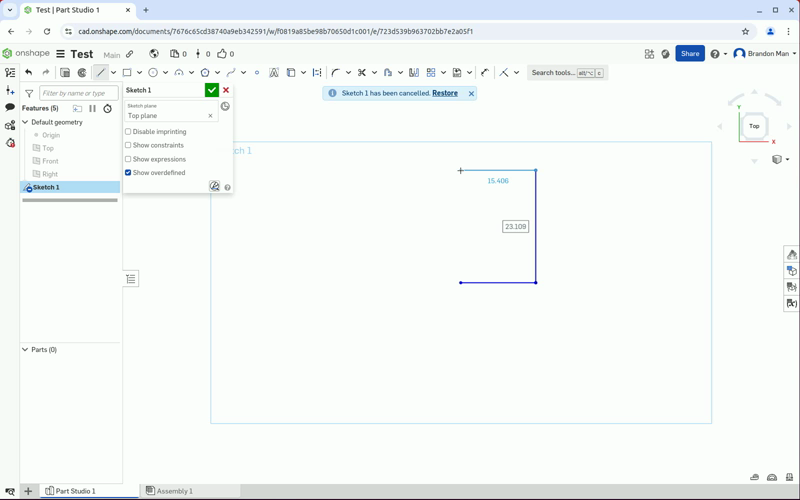
key_down(shift)
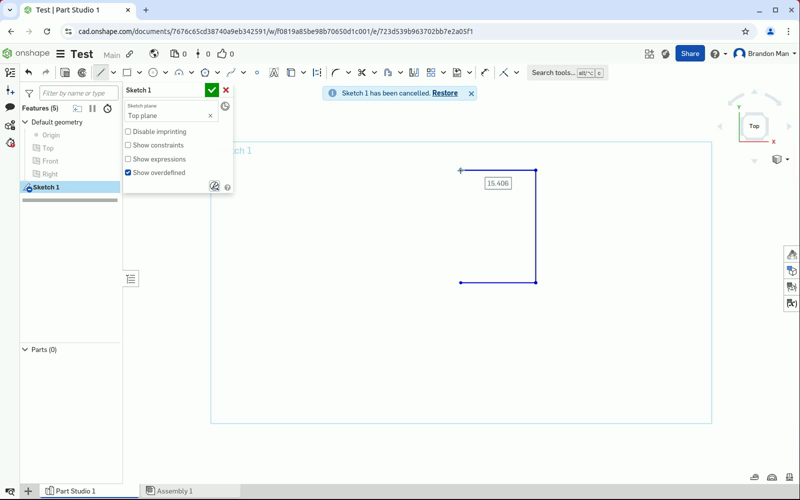
mouse_move(460, 282)
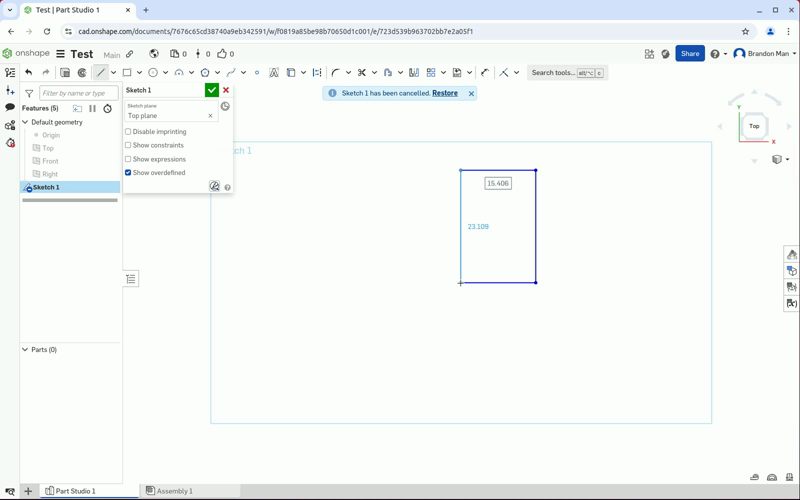
key_up(shift)
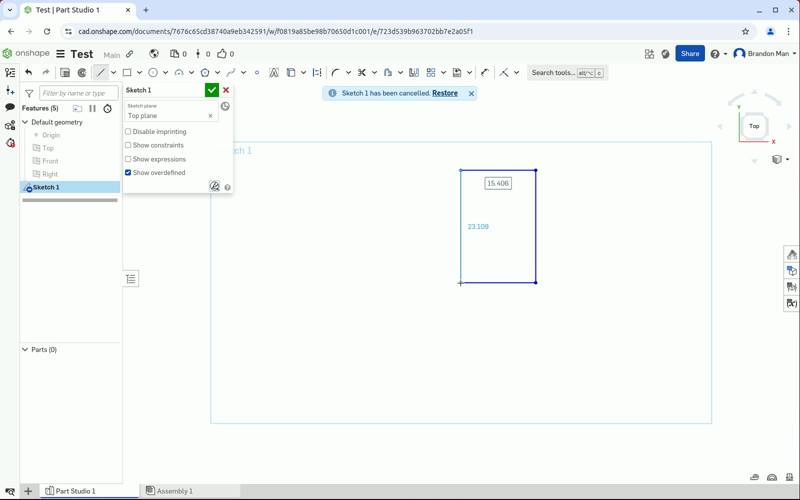
click(460, 282)
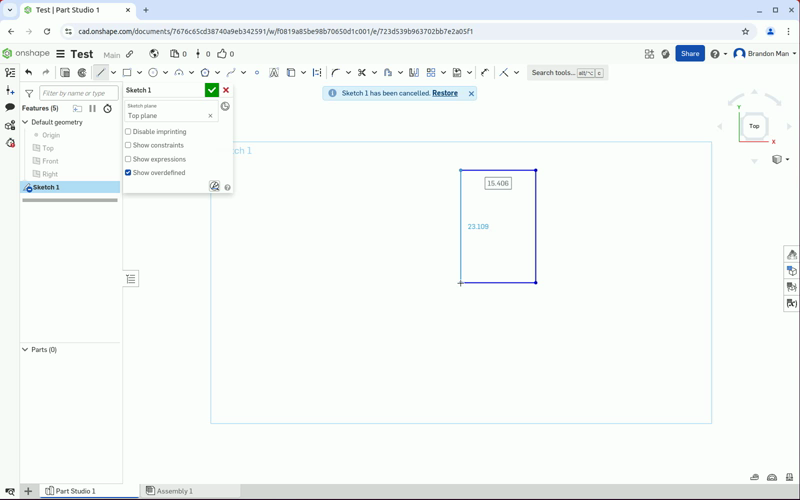
key(esc)
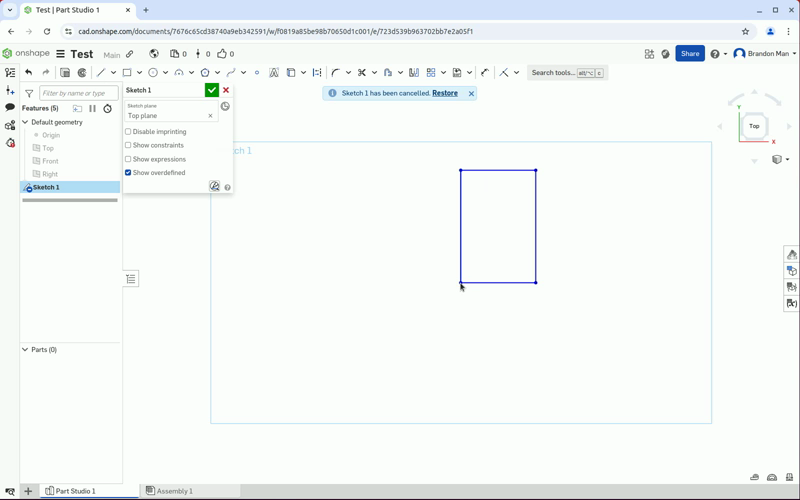
mouse_move(474, 203)
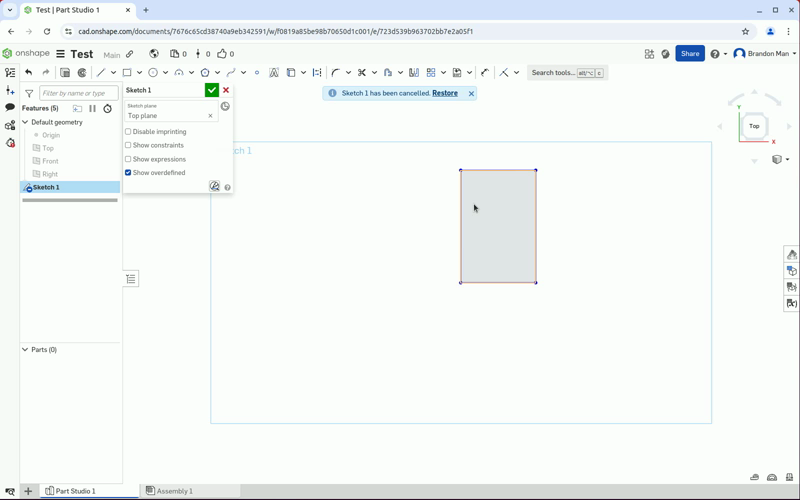
click(474, 203)
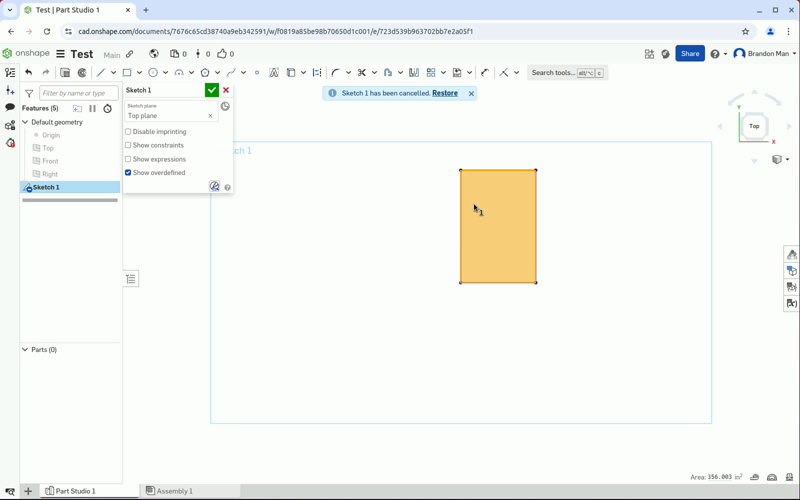
mouse_move(73, 352)
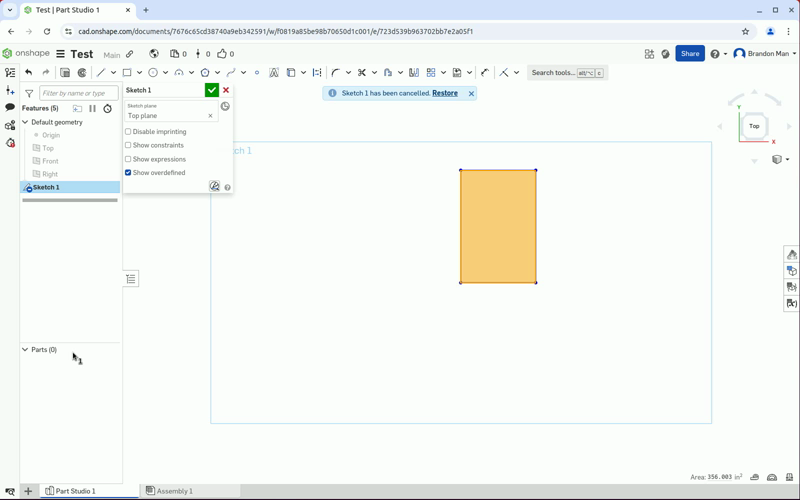
key(shift+y)
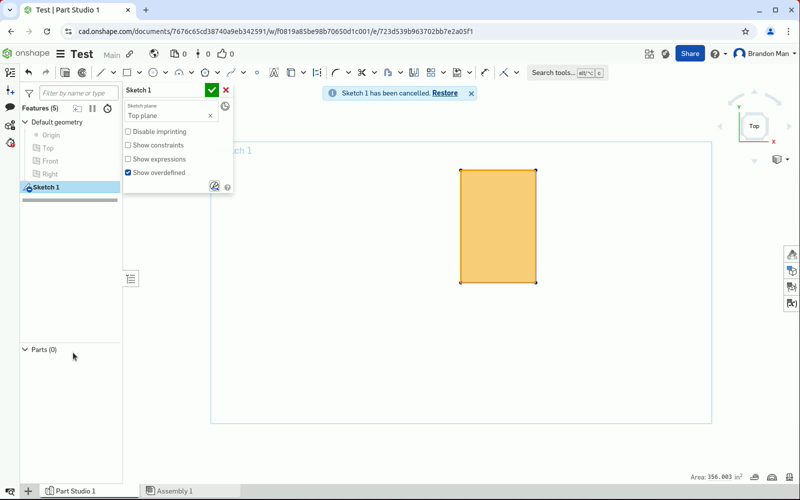
key(shift+e)
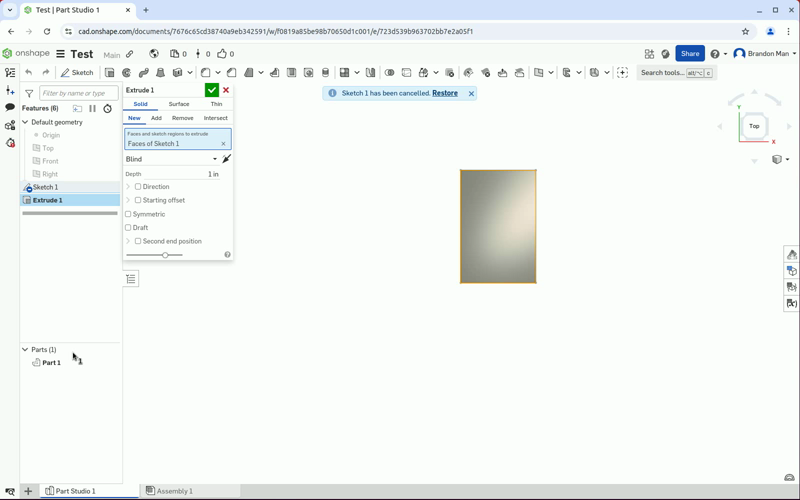
mouse_move(143, 106)
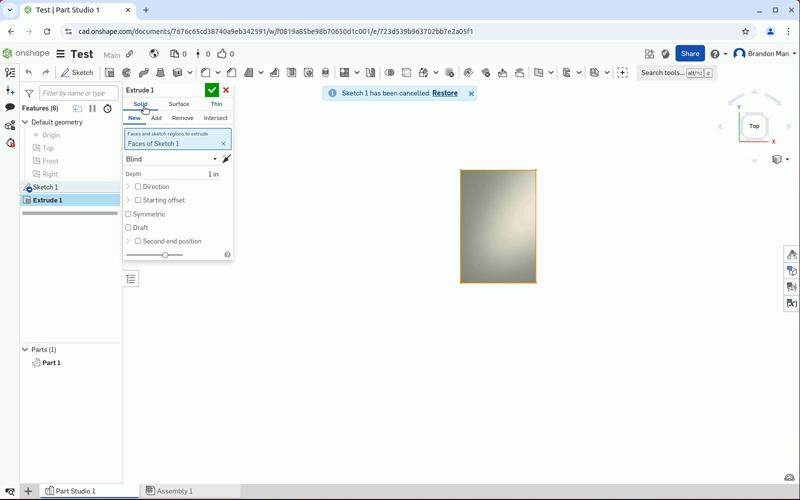
click(143, 106)
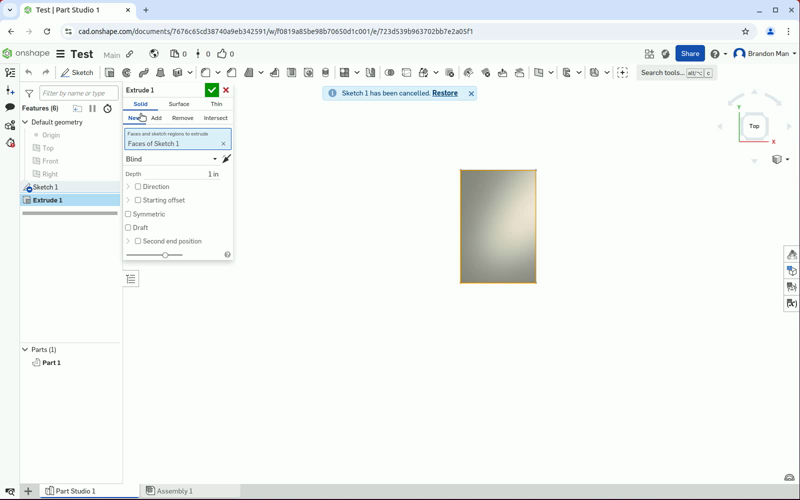
mouse_move(137, 120)
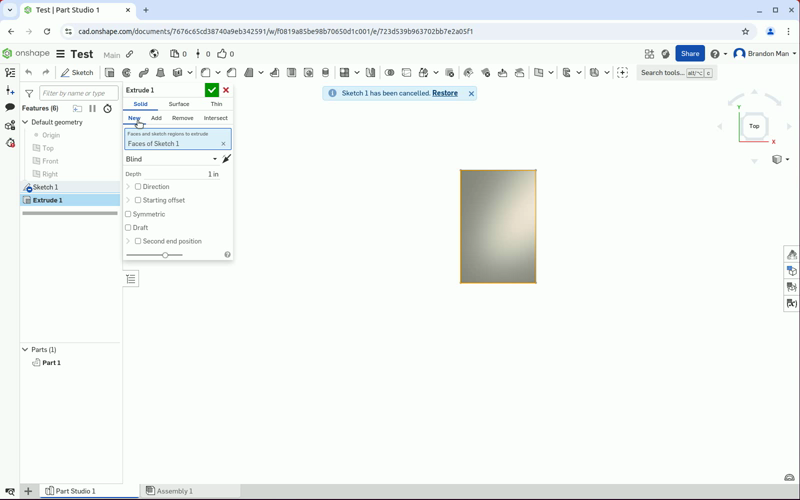
click(137, 120)
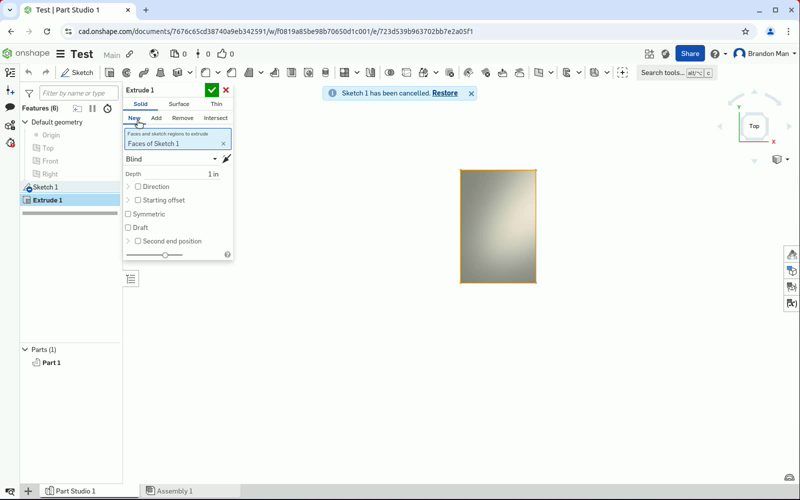
key(tab, 4)
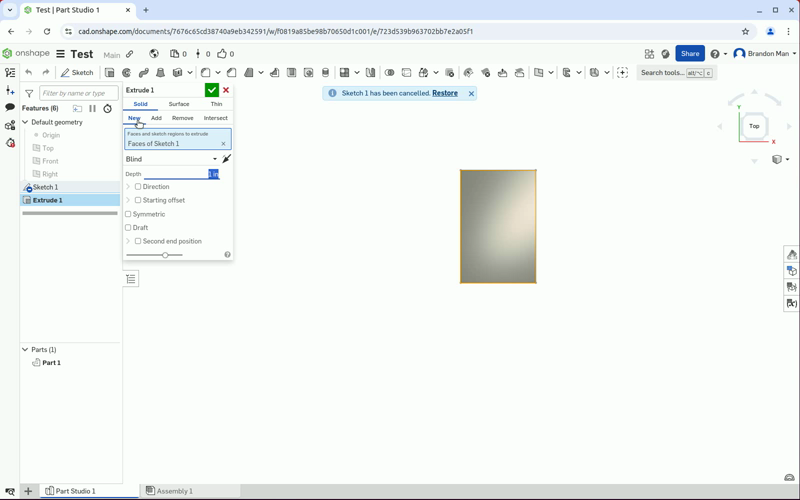
text(9.147)
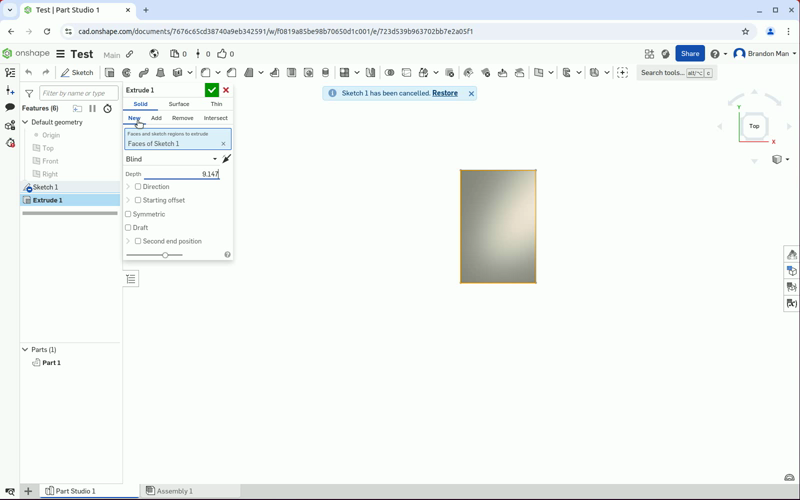
key(enter)
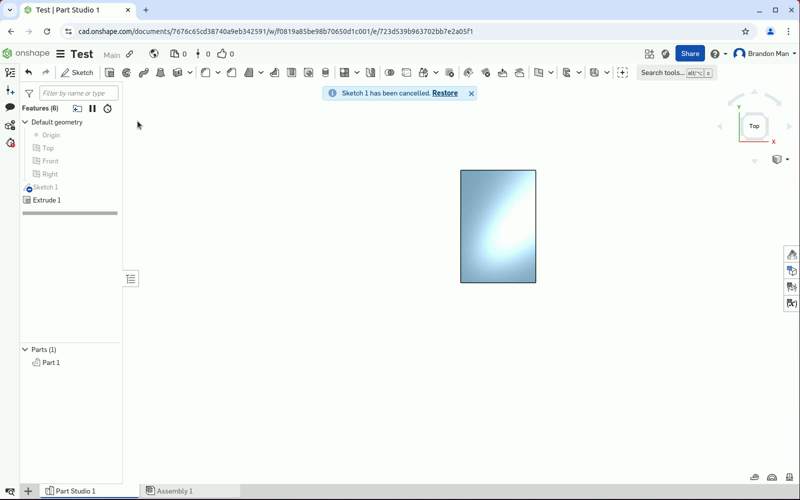
key(shift+h)
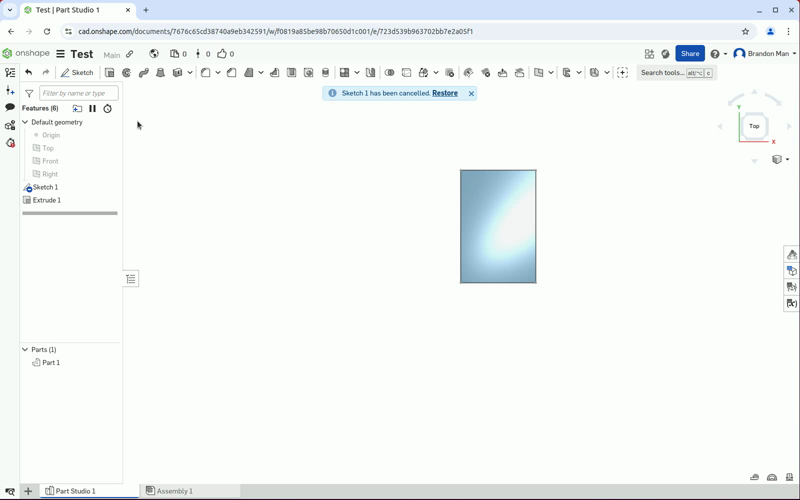
key(shift+h)
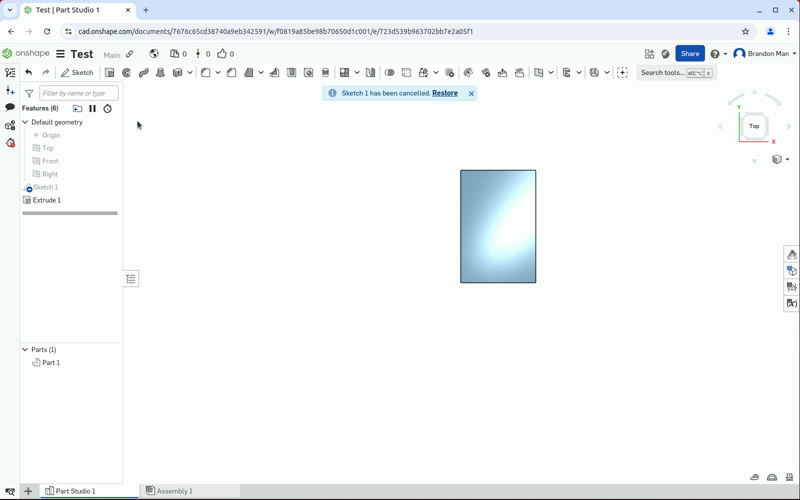
mouse_move(73, 189)
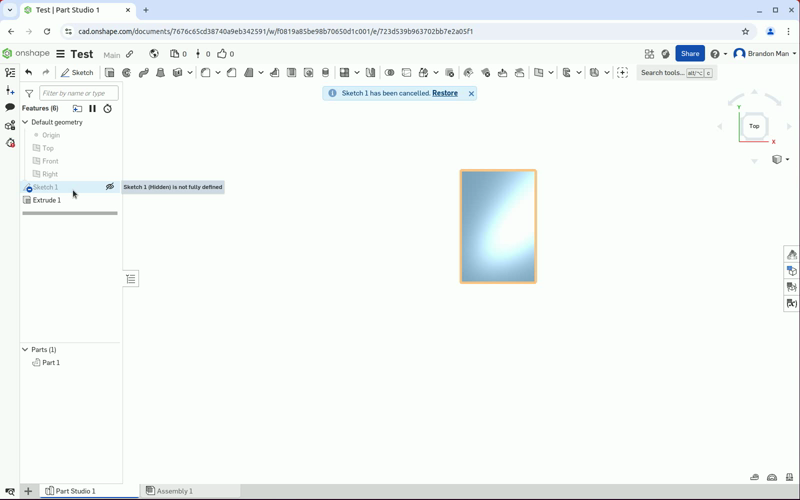
click(73, 189)
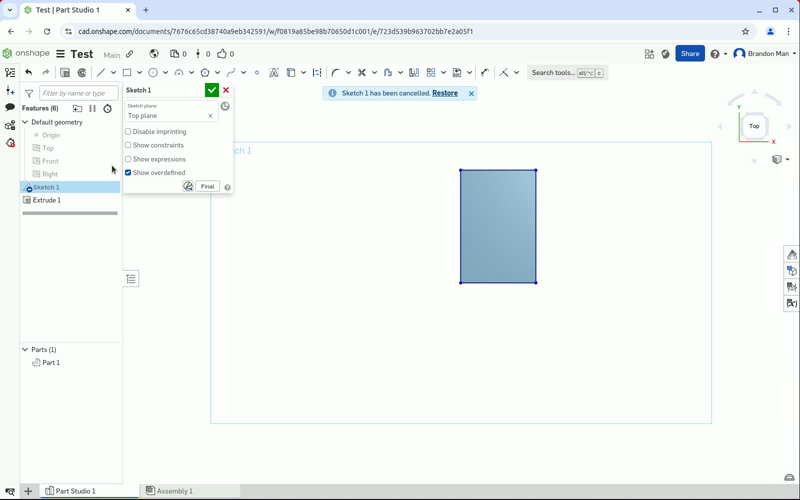
mouse_move(229, 92)
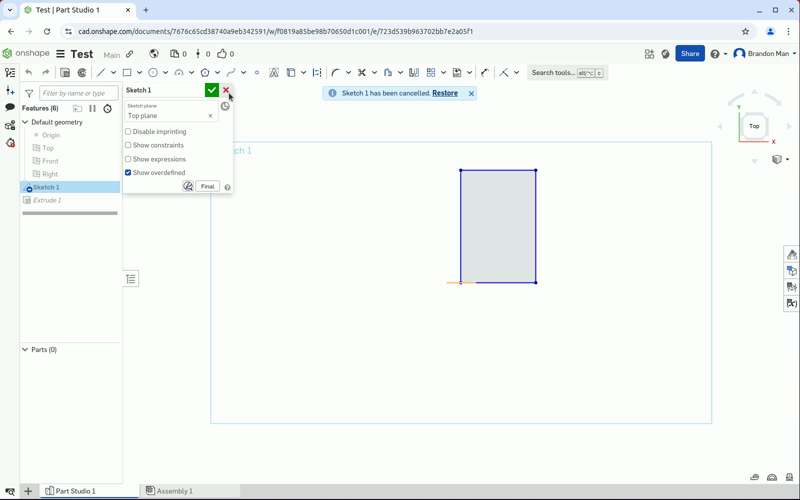
click(229, 92)
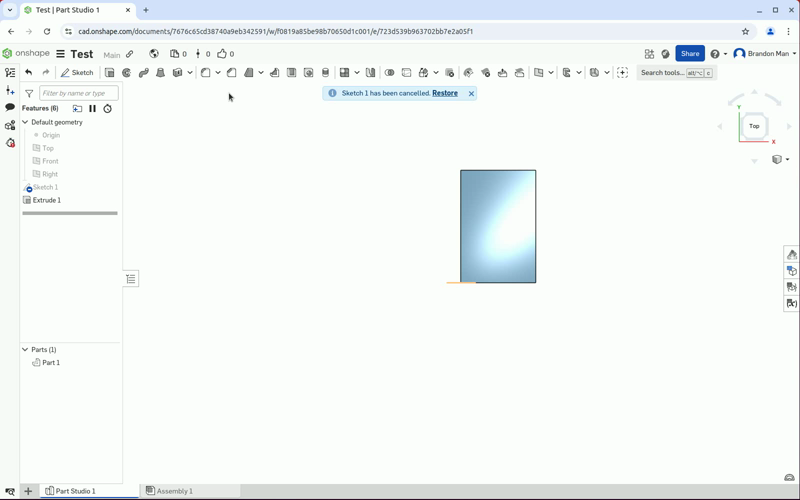
mouse_move(541, 75)
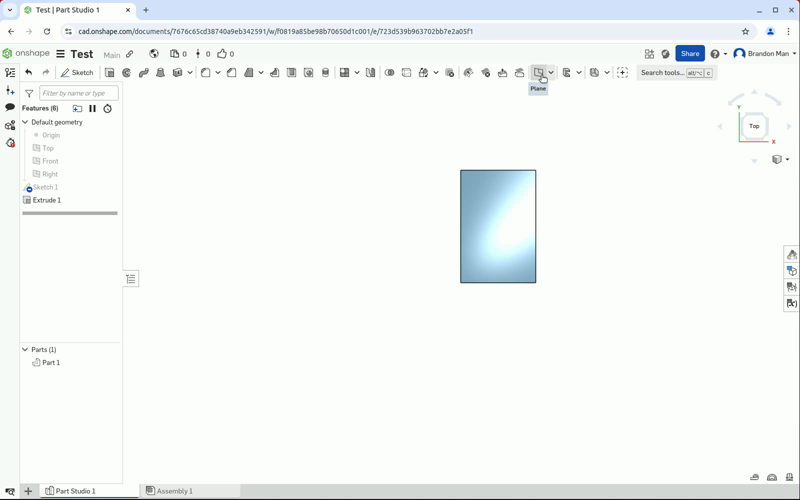
click(541, 75)
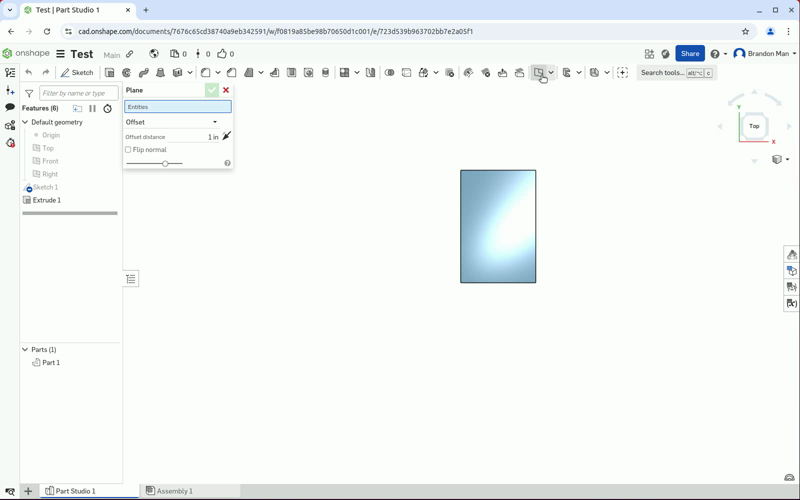
mouse_move(73, 150)
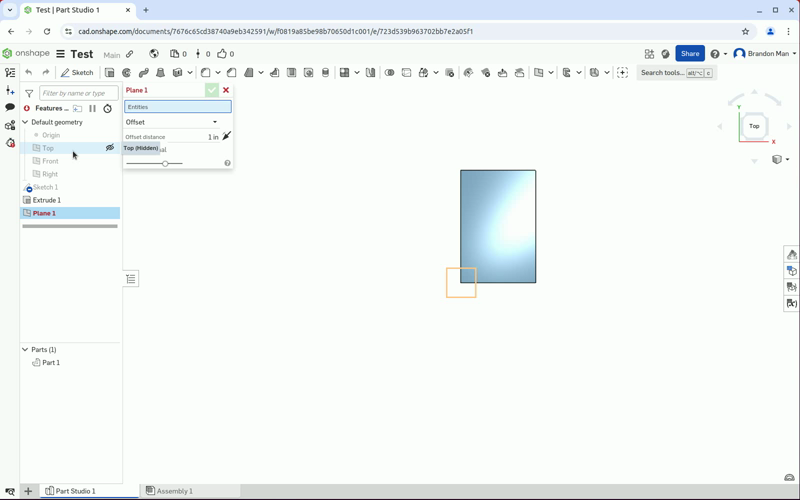
click(73, 150)
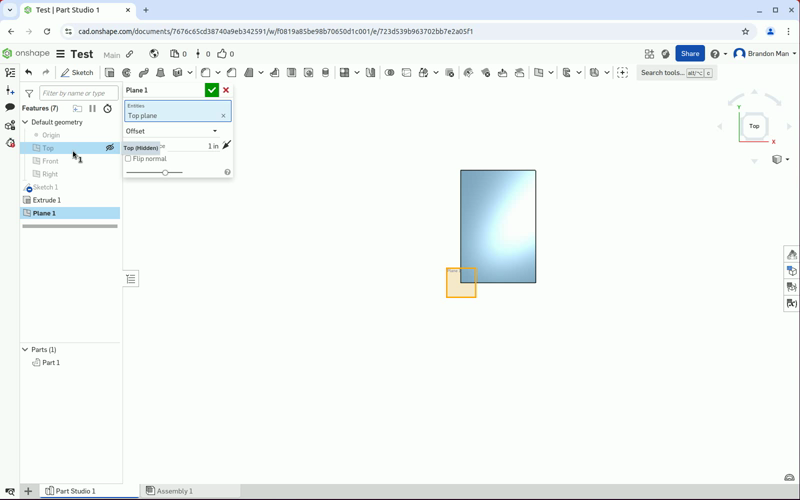
key(tab, 2)
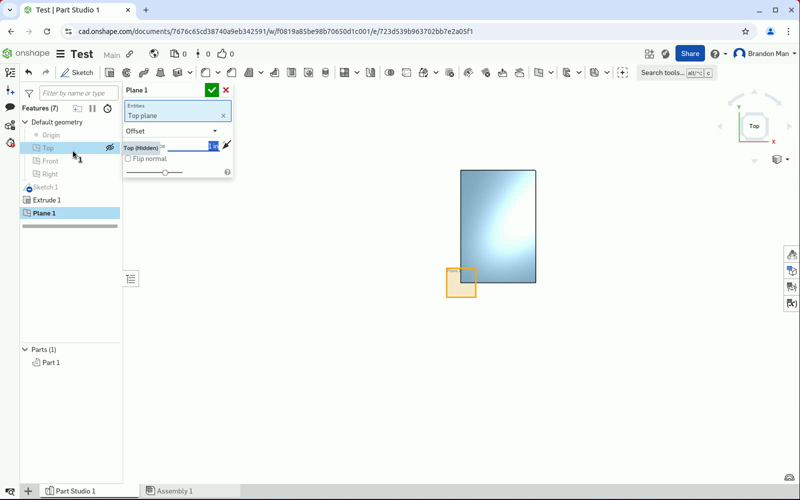
text(9.151)
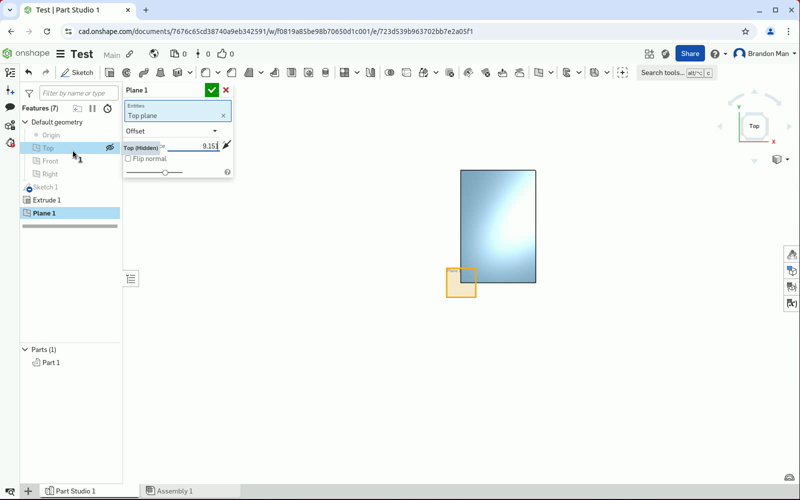
key(enter, 2)
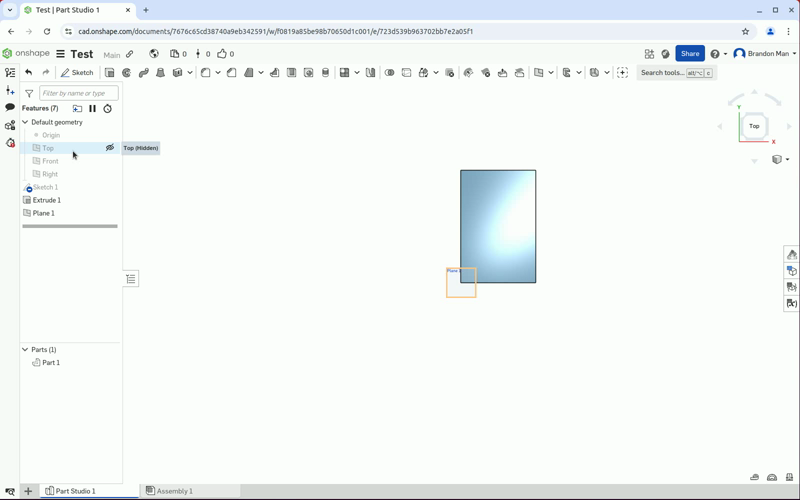
key(shift+s)
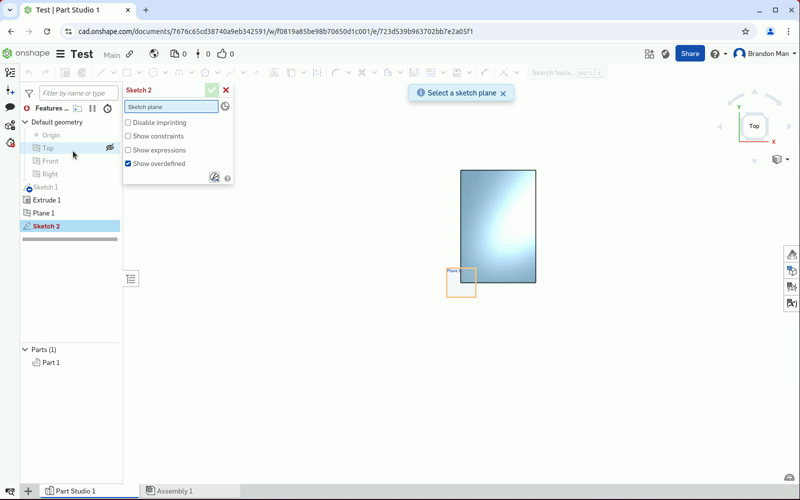
mouse_move(73, 215)
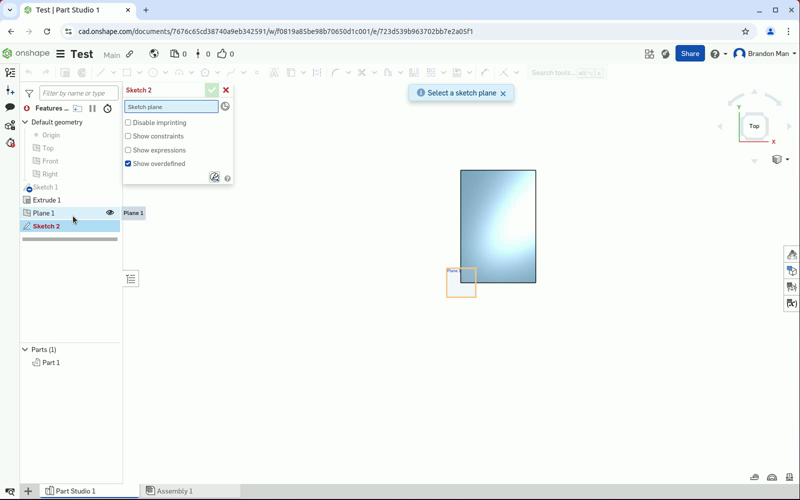
click(73, 215)
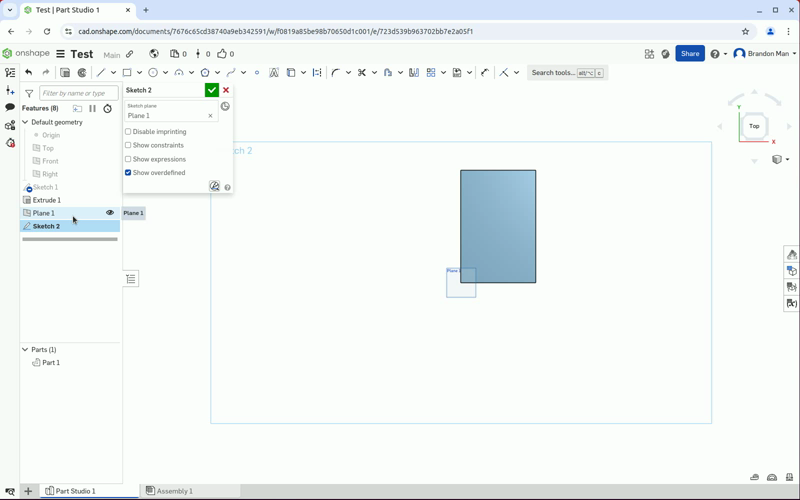
mouse_move(73, 352)
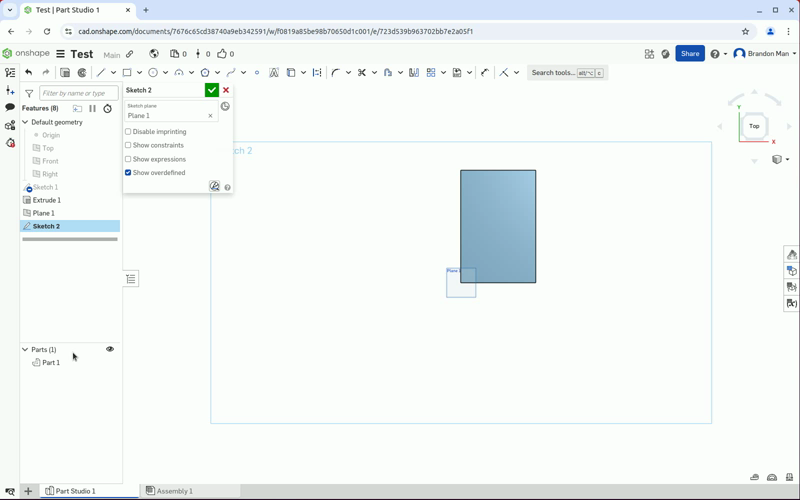
key(y)
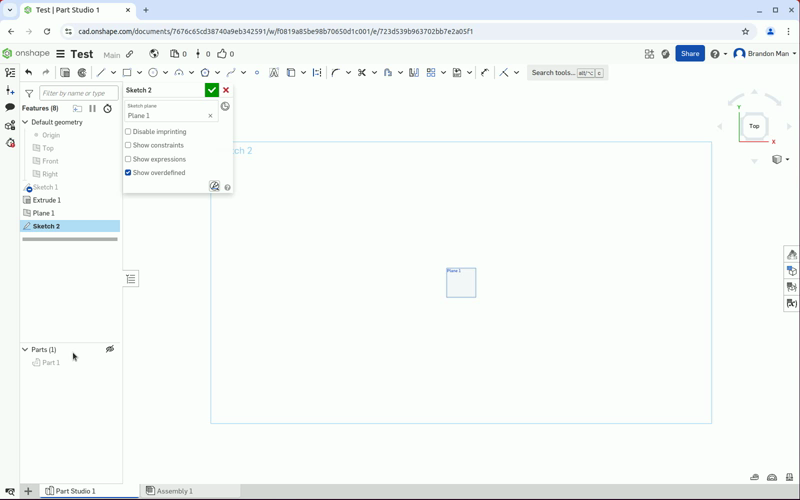
key(l)
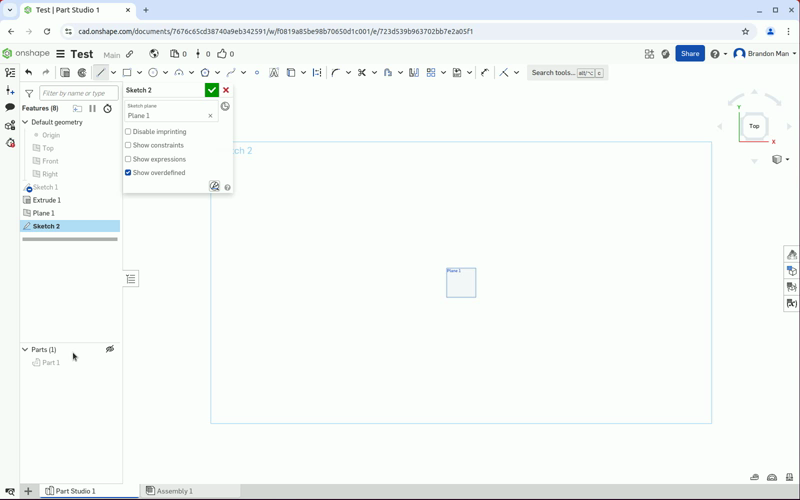
key_down(shift)
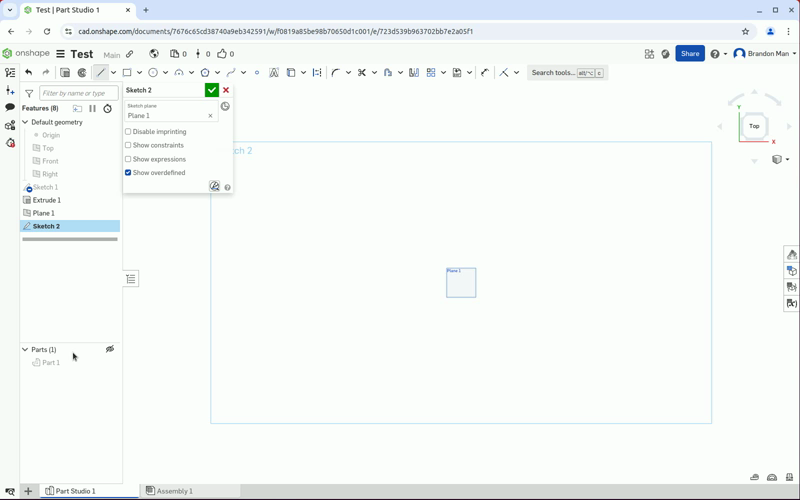
mouse_move(460, 282)
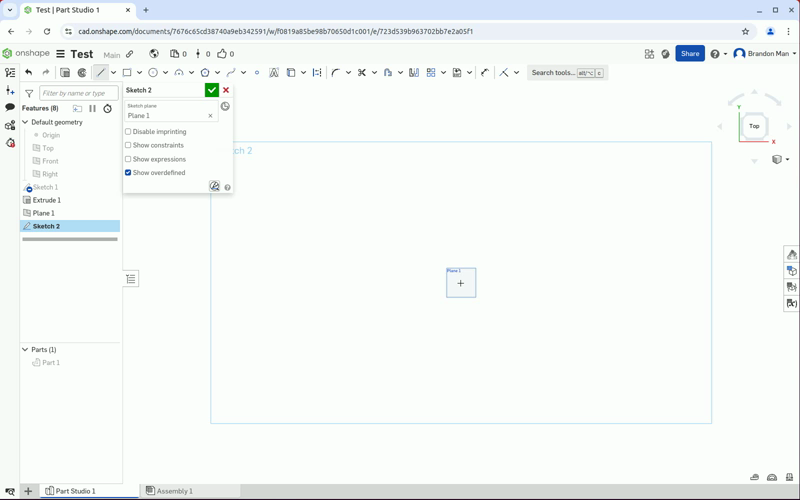
click(460, 282)
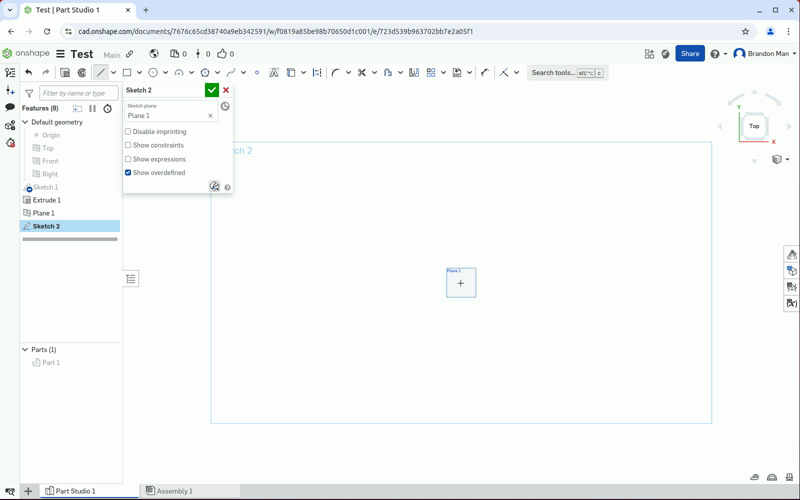
key_up(shift)
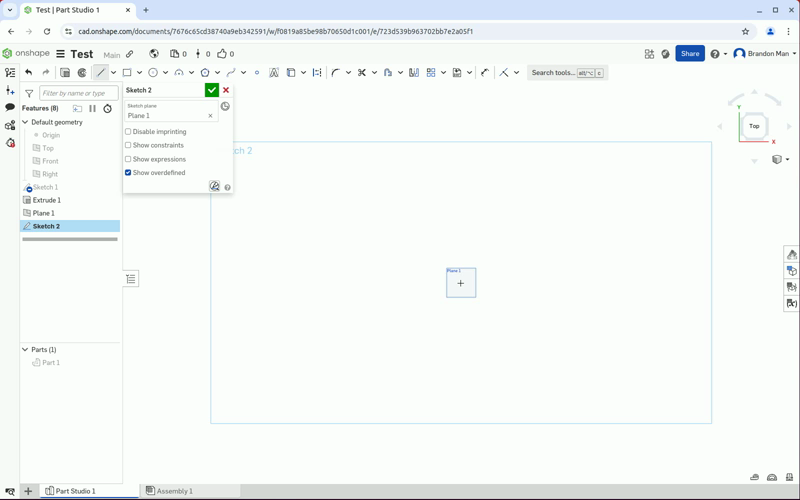
key_down(shift)
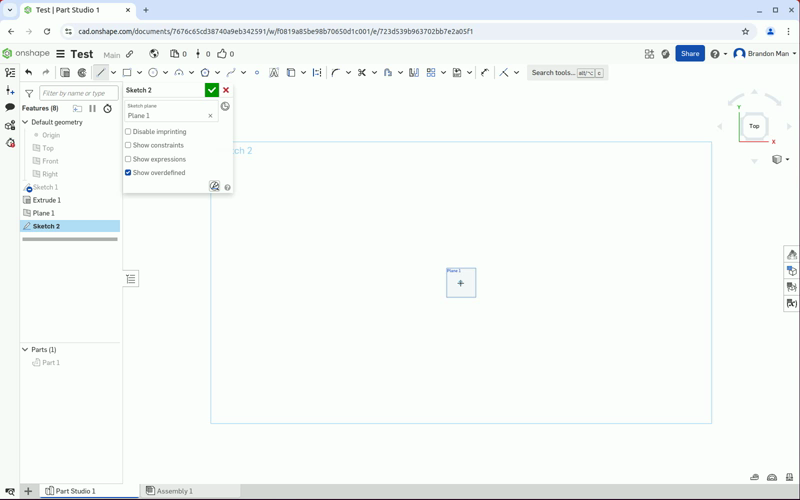
mouse_move(490, 282)
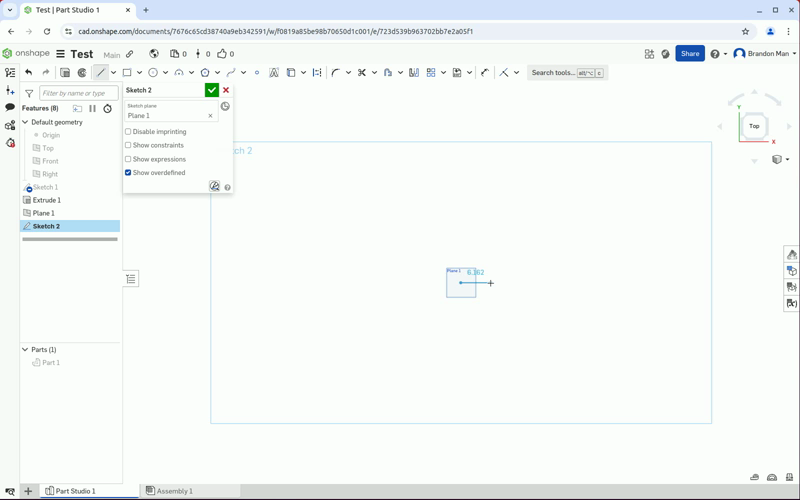
mouse_move(483, 282)
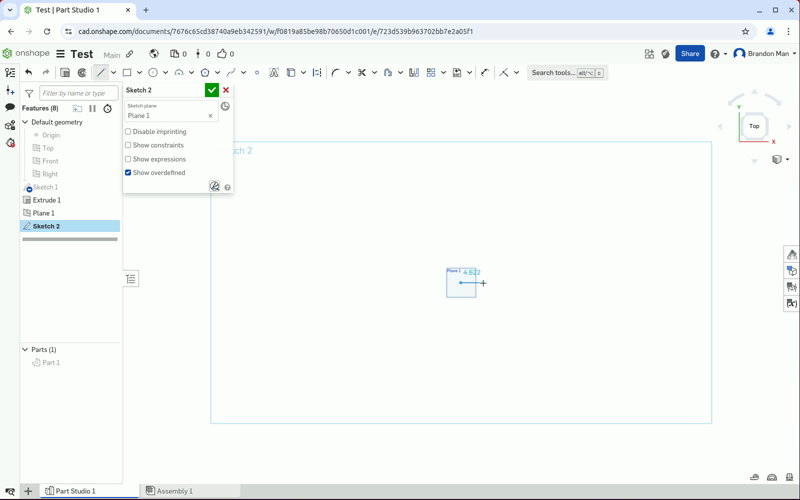
click(483, 282)
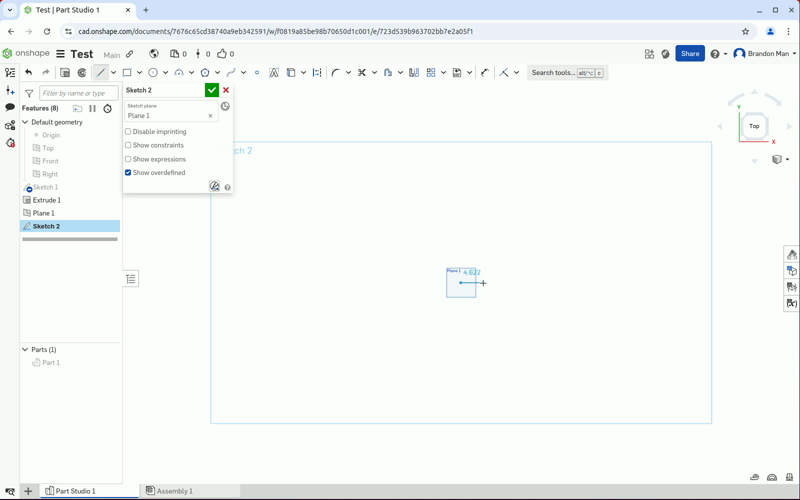
key_up(shift)
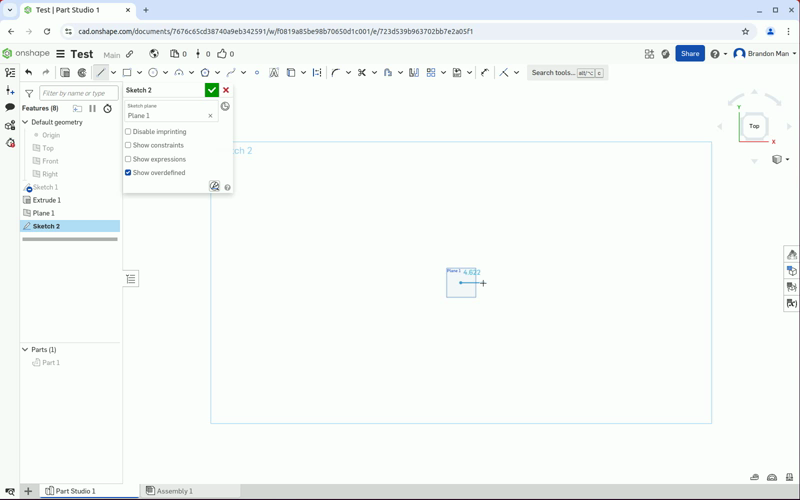
key_down(shift)
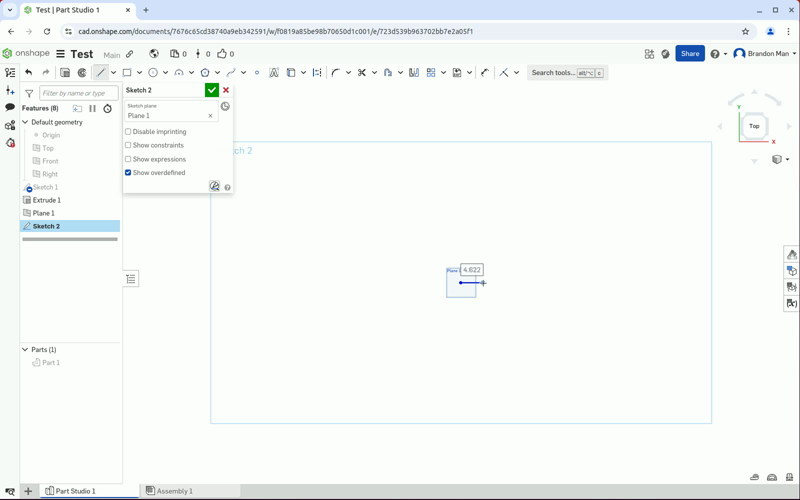
mouse_move(483, 170)
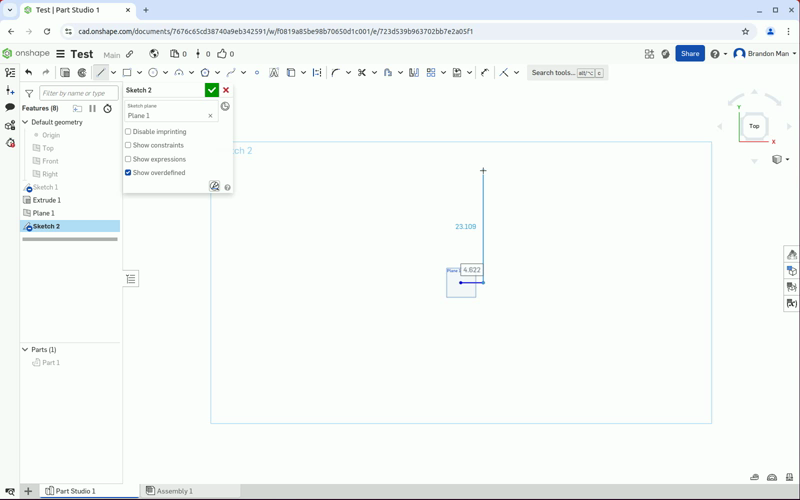
click(483, 170)
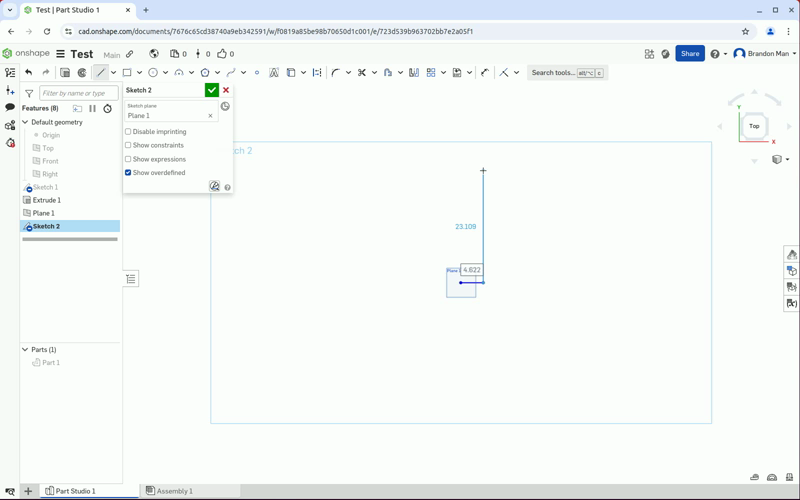
key_up(shift)
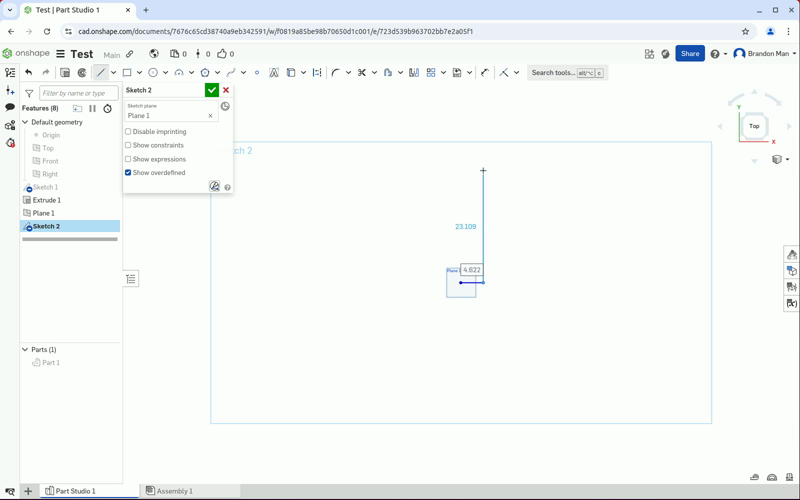
key_down(shift)
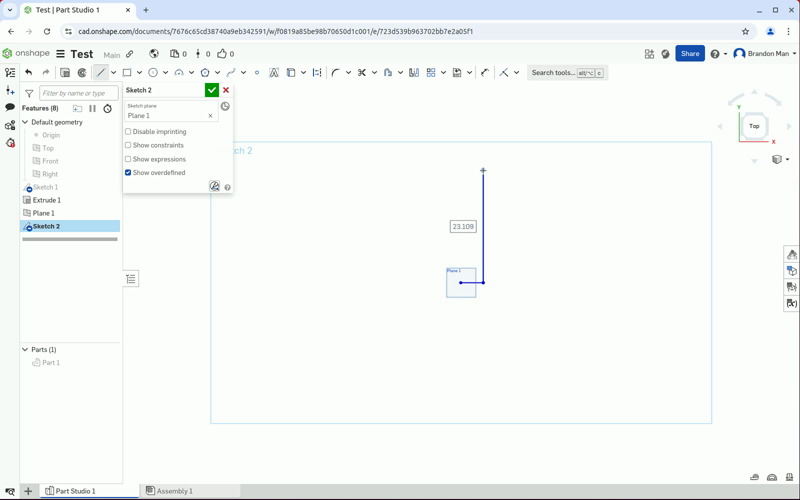
mouse_move(513, 170)
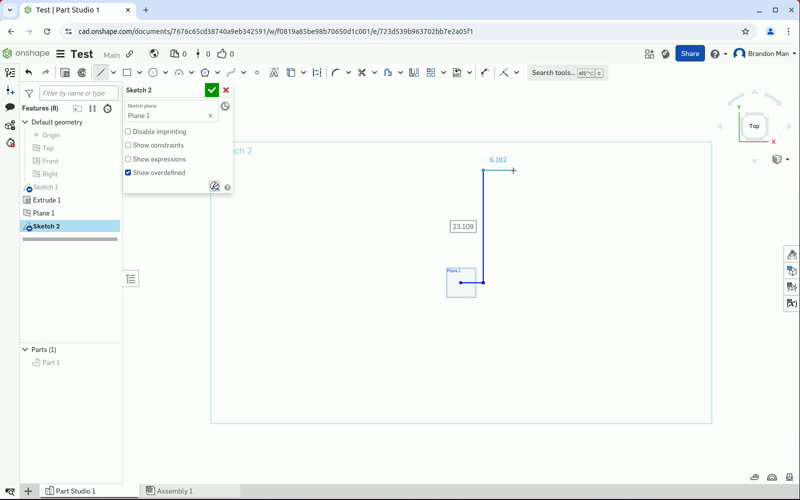
mouse_move(460, 170)
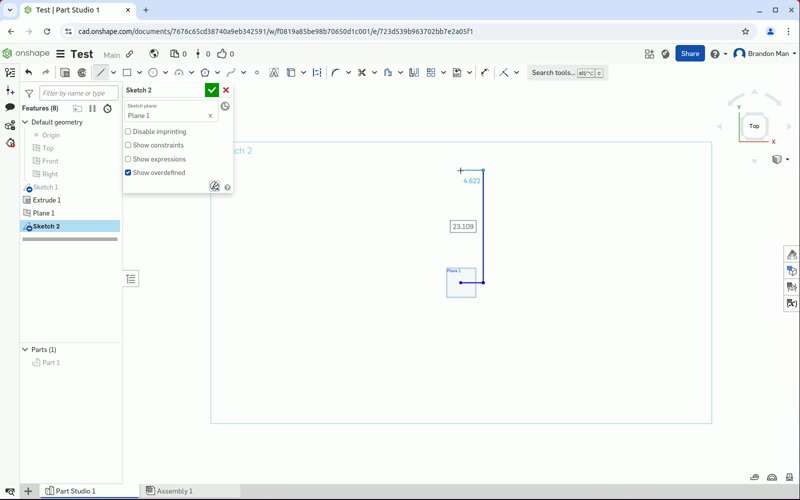
click(460, 170)
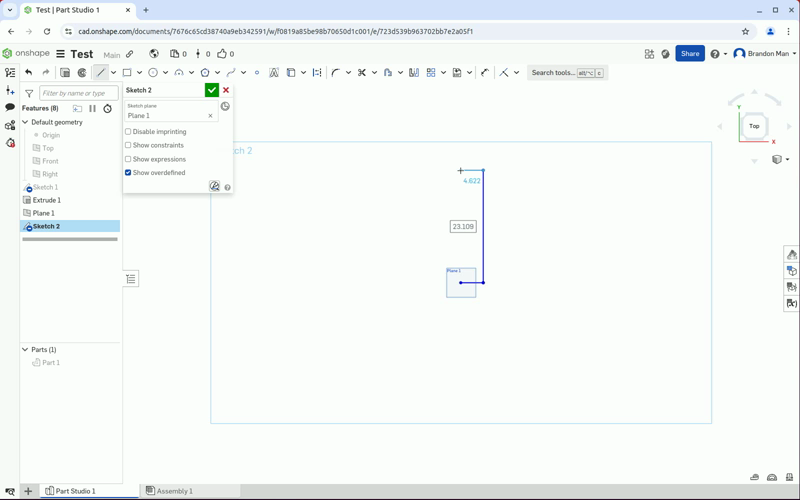
key_up(shift)
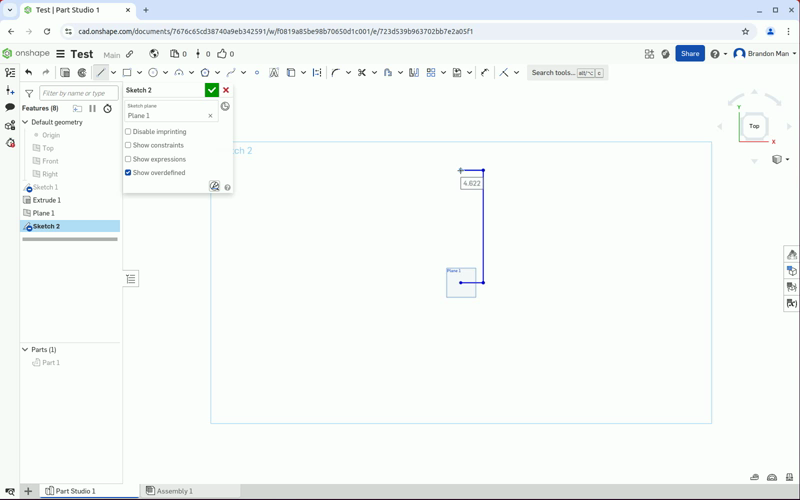
key_down(shift)
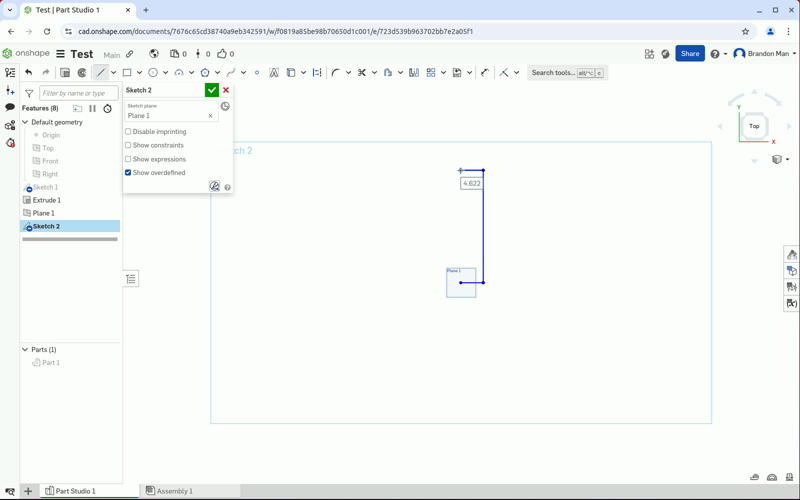
mouse_move(460, 282)
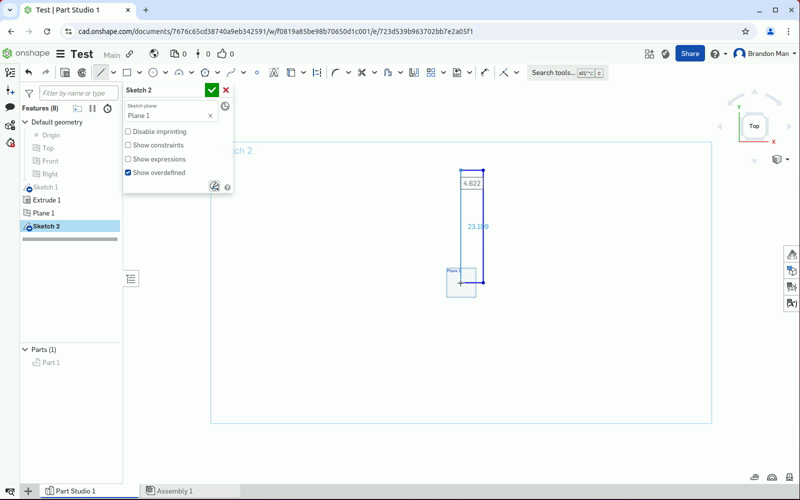
key_up(shift)
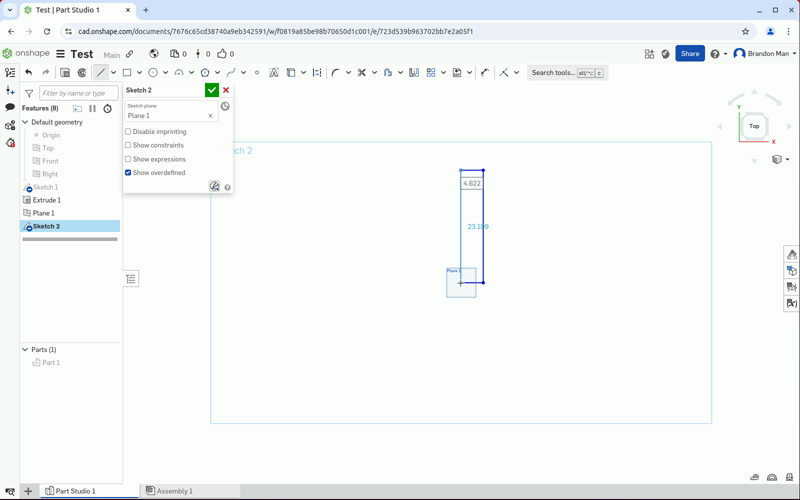
click(460, 282)
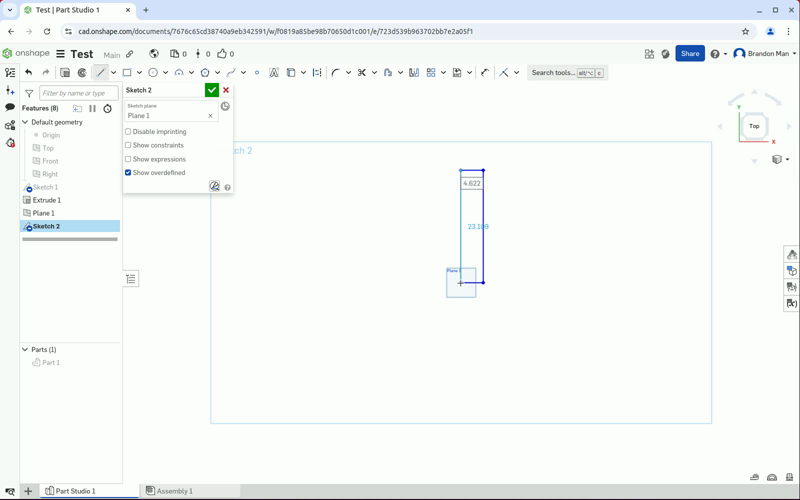
key(esc)
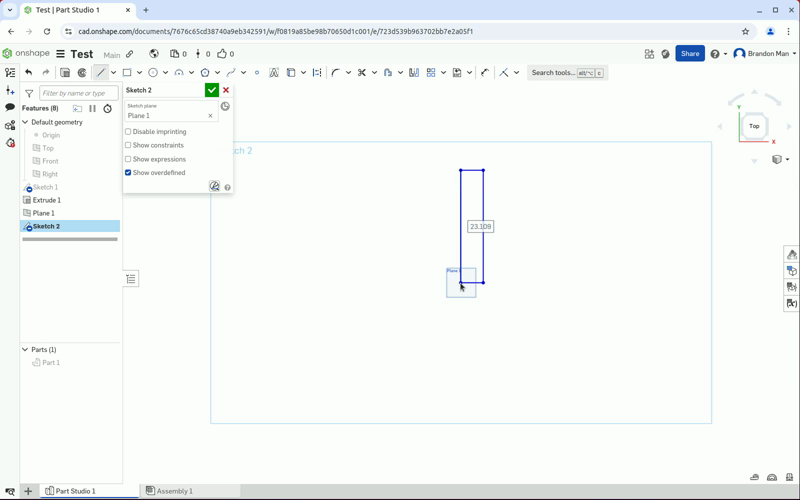
mouse_move(462, 214)
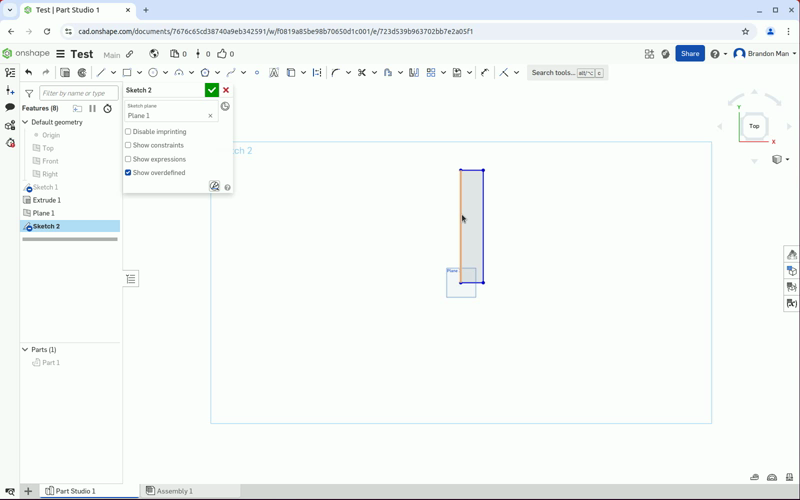
click(462, 214)
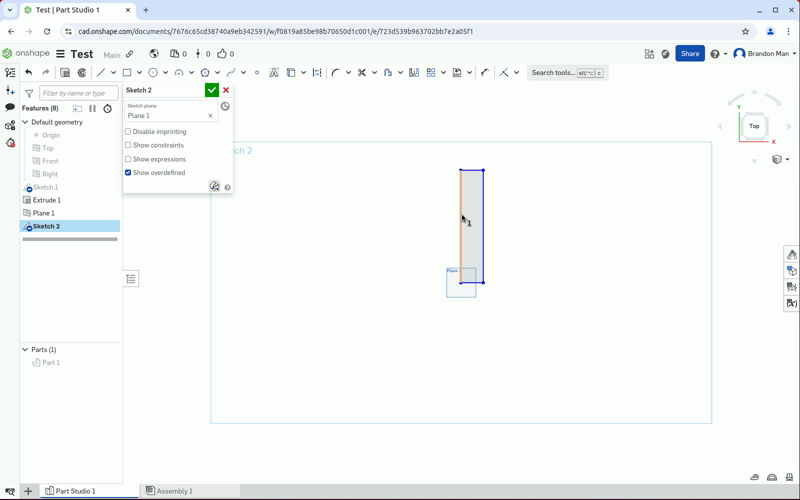
mouse_move(73, 352)
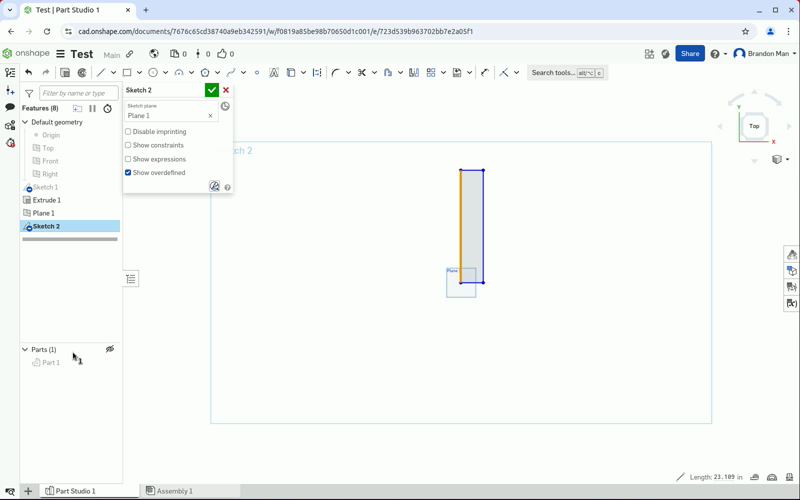
key(shift+y)
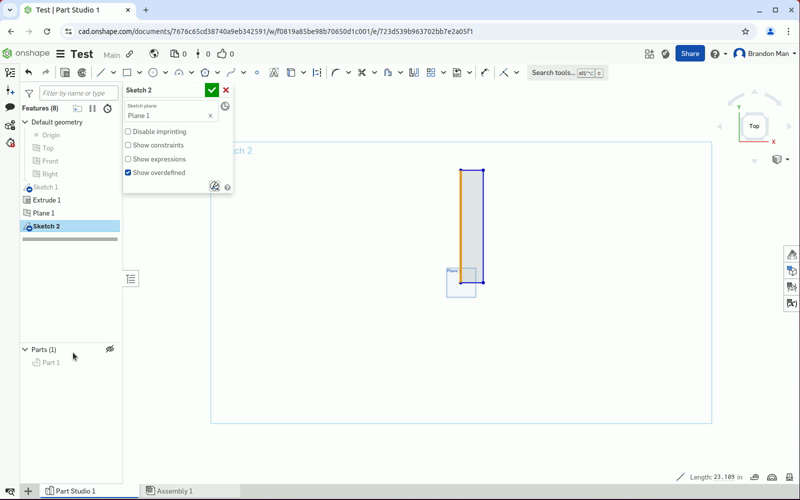
key(shift+e)
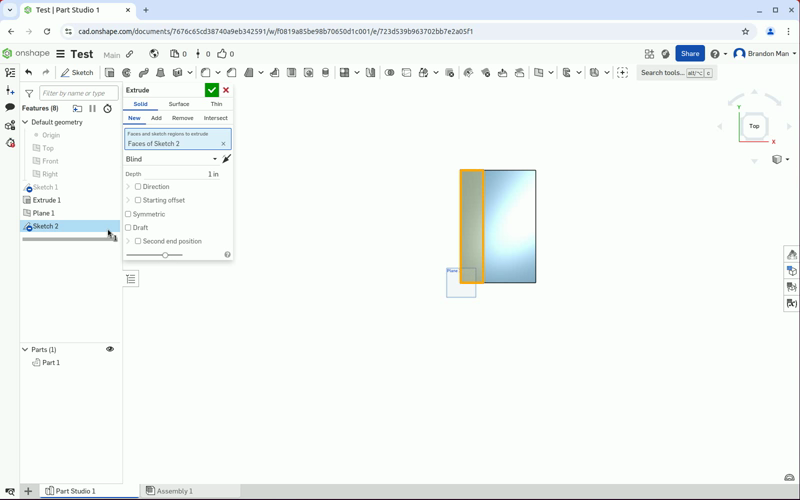
mouse_move(143, 106)
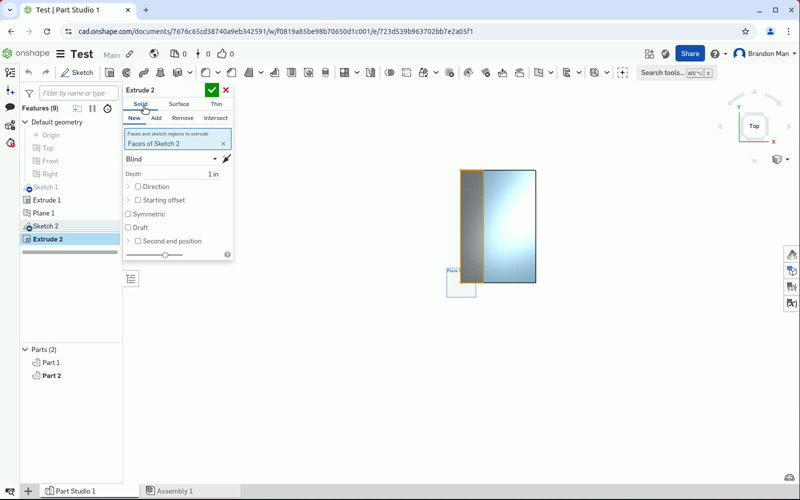
click(143, 106)
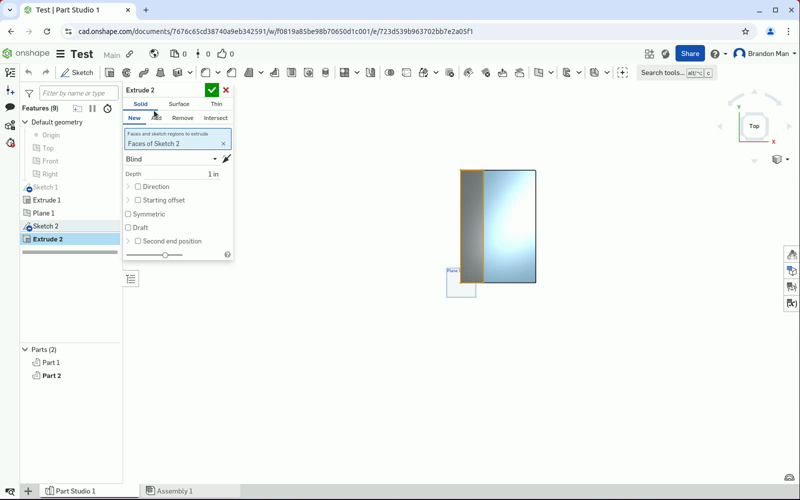
mouse_move(186, 120)
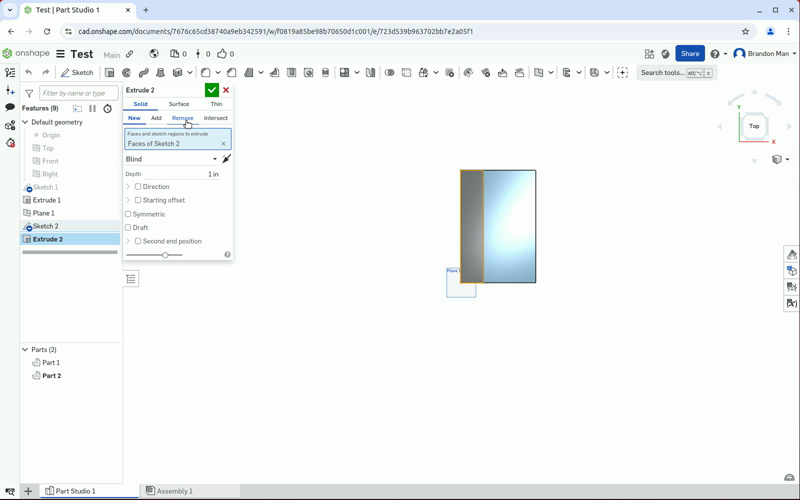
click(186, 120)
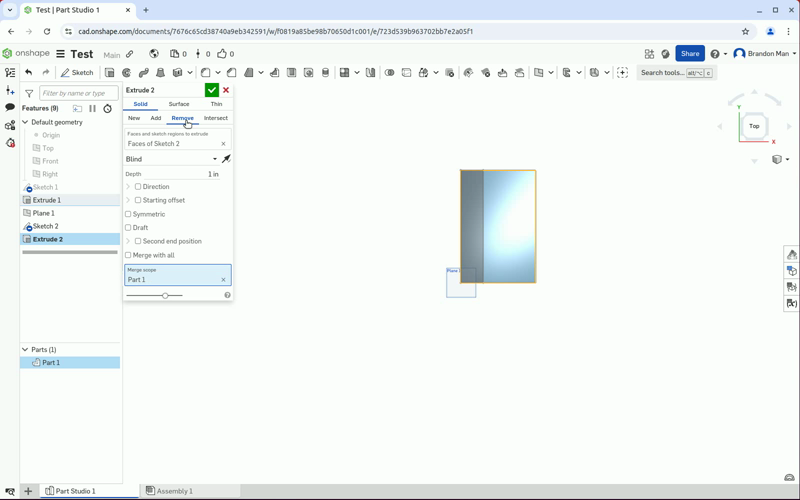
key(tab, 4)
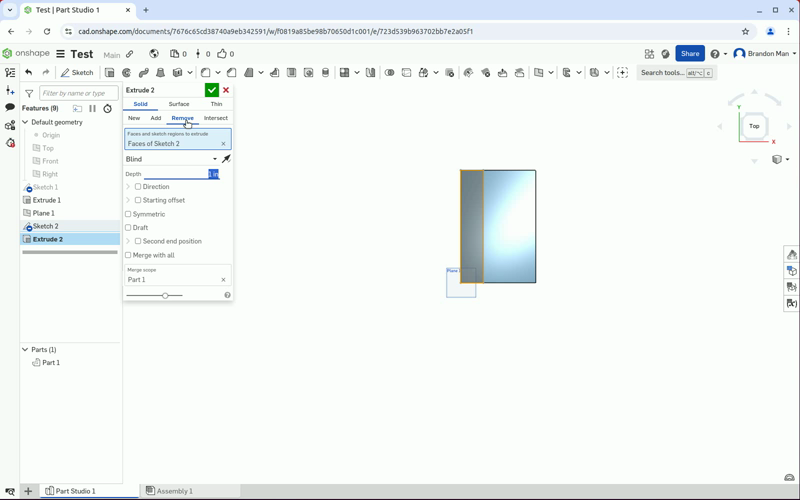
text(4.574)
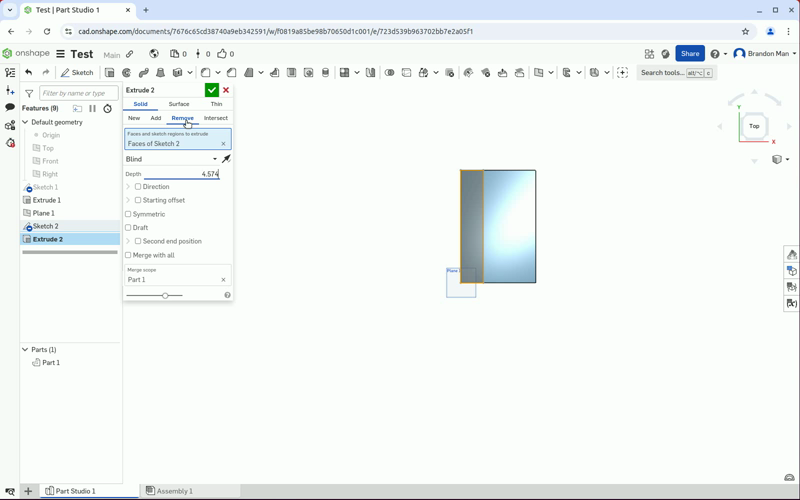
key(tab, 6)
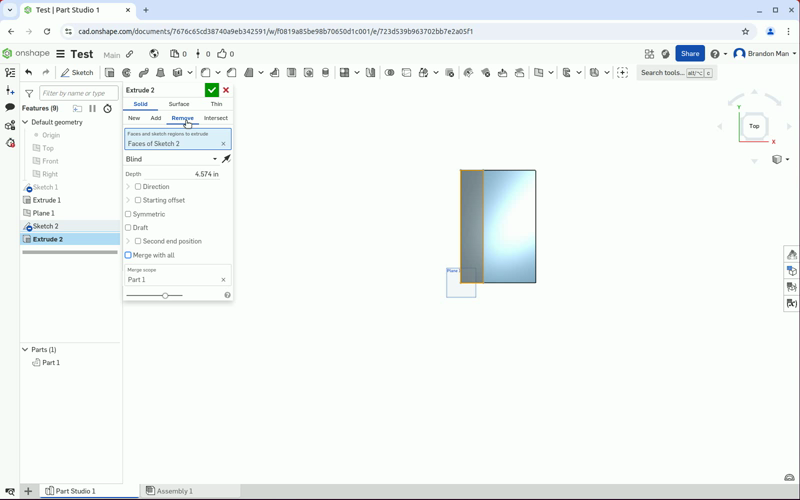
key(space)
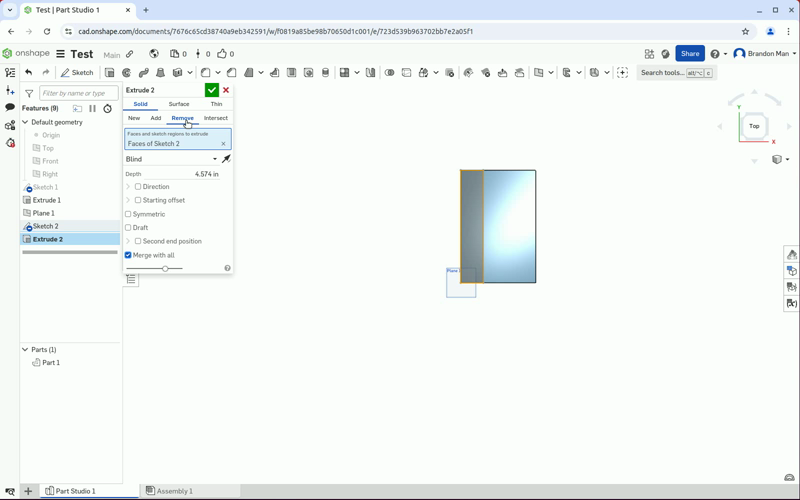
key(enter)
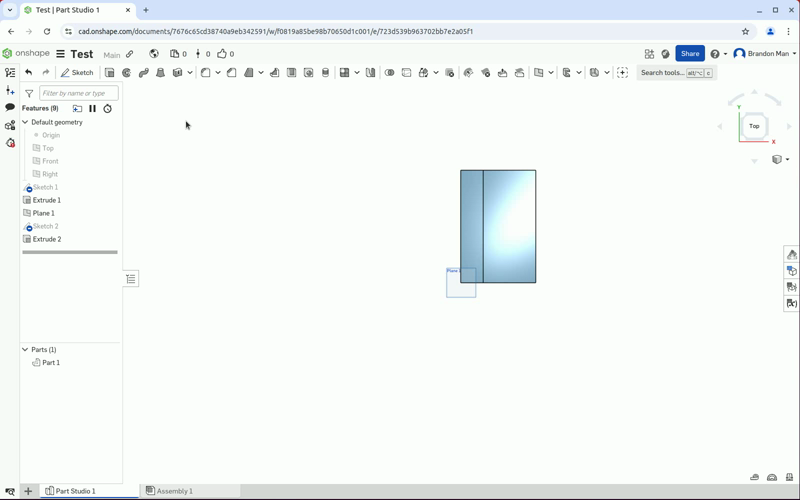
key(shift+h)
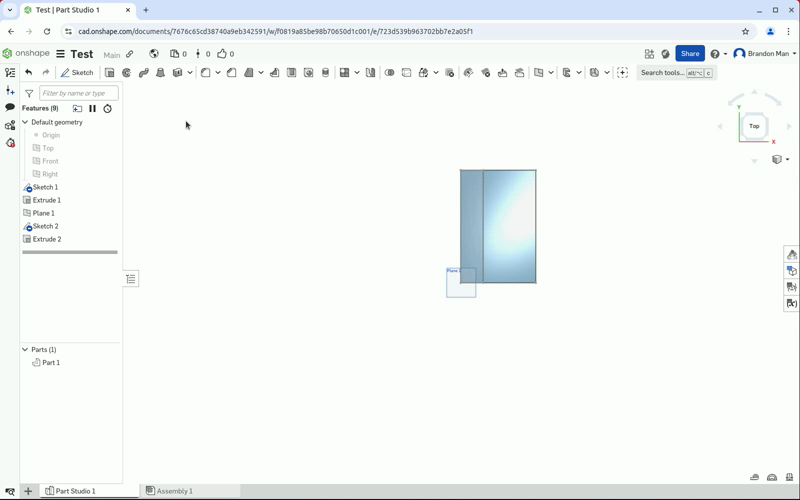
key(shift+h)
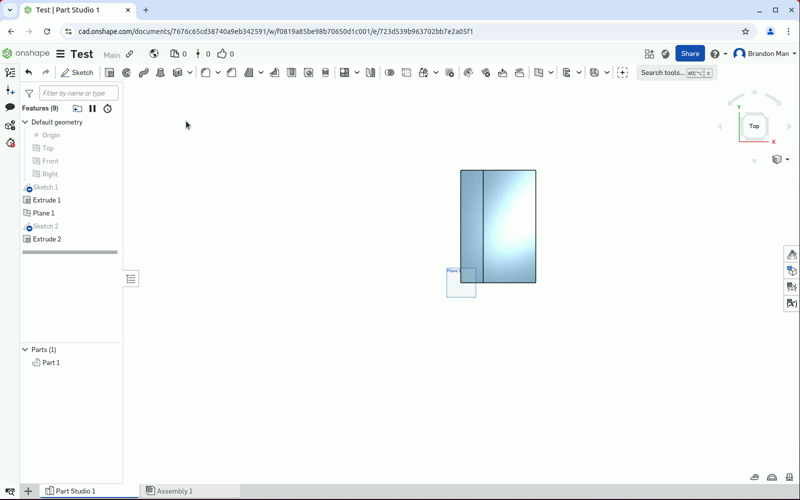
mouse_move(73, 189)
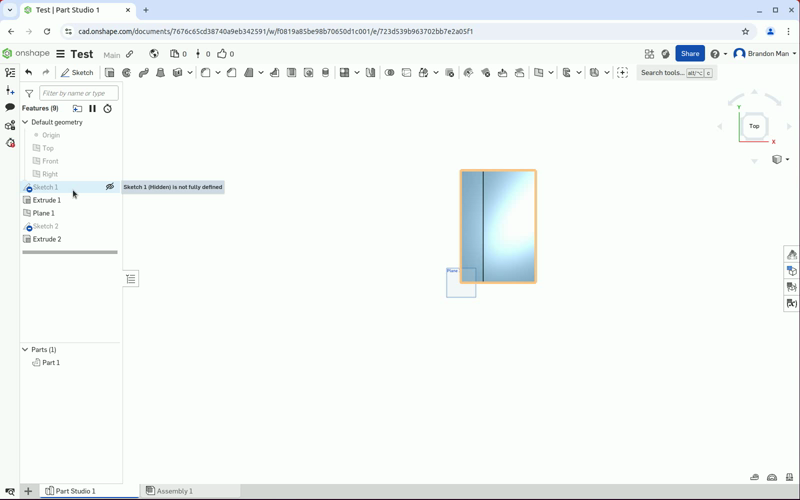
click(73, 189)
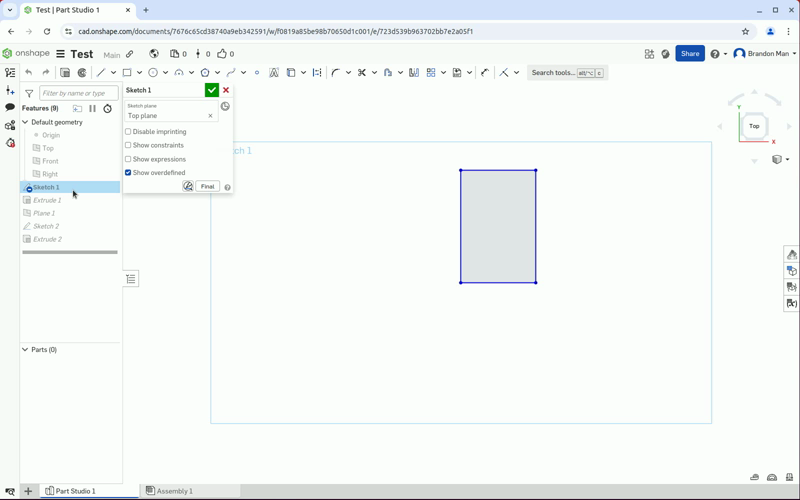
mouse_move(229, 92)
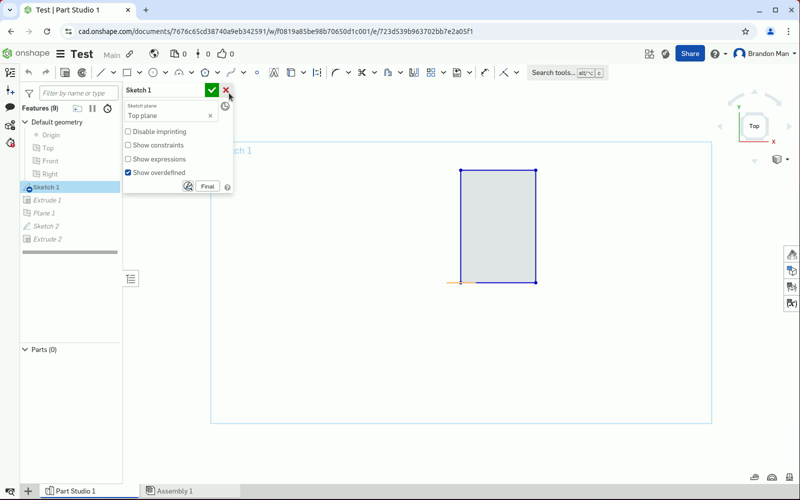
click(229, 92)
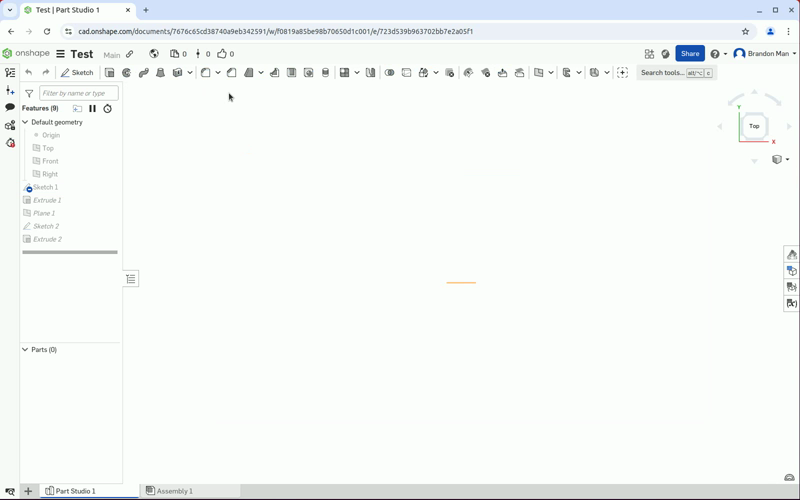
key(shift+s)
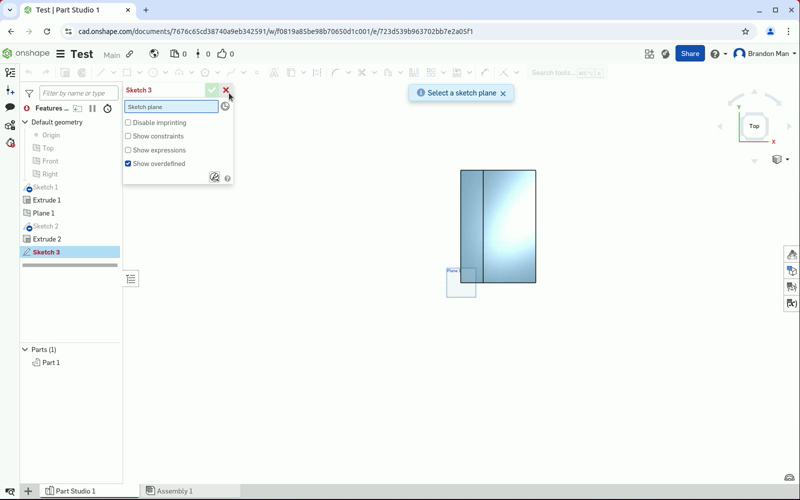
mouse_move(73, 215)
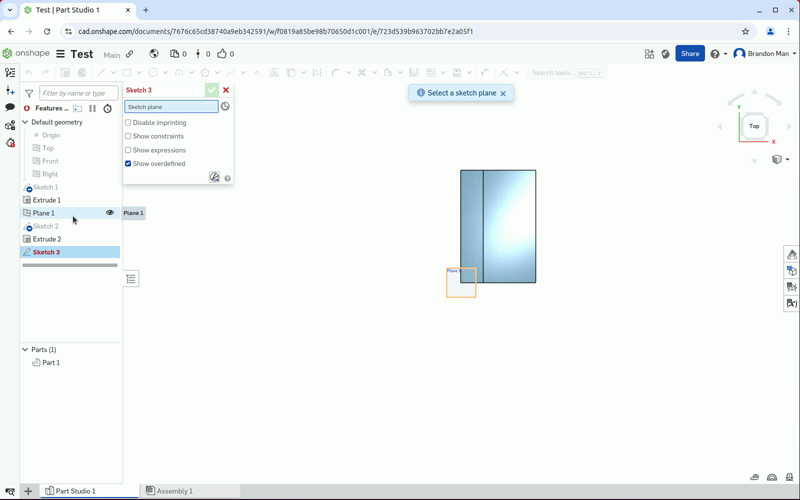
click(73, 215)
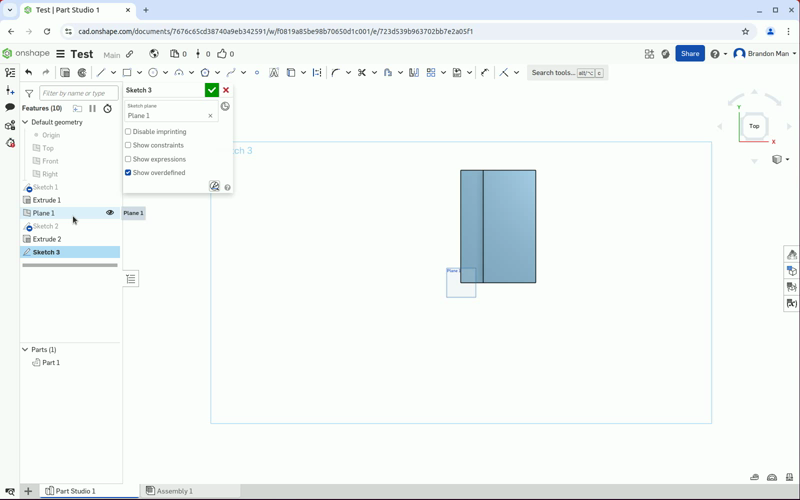
mouse_move(73, 352)
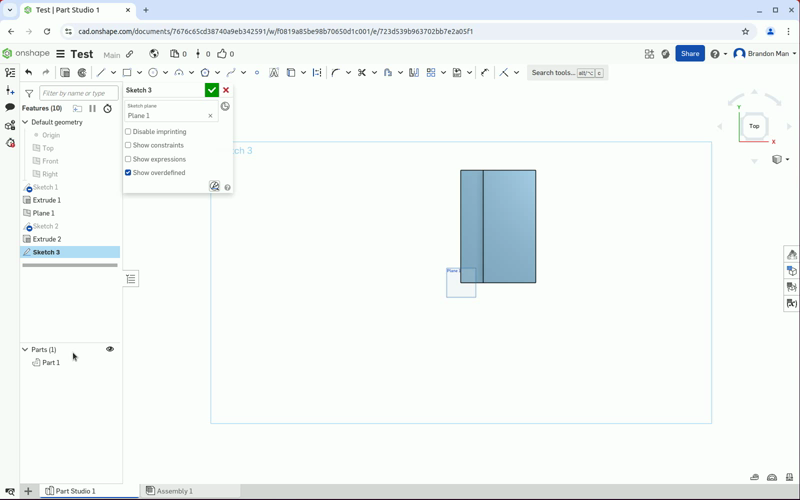
key(y)
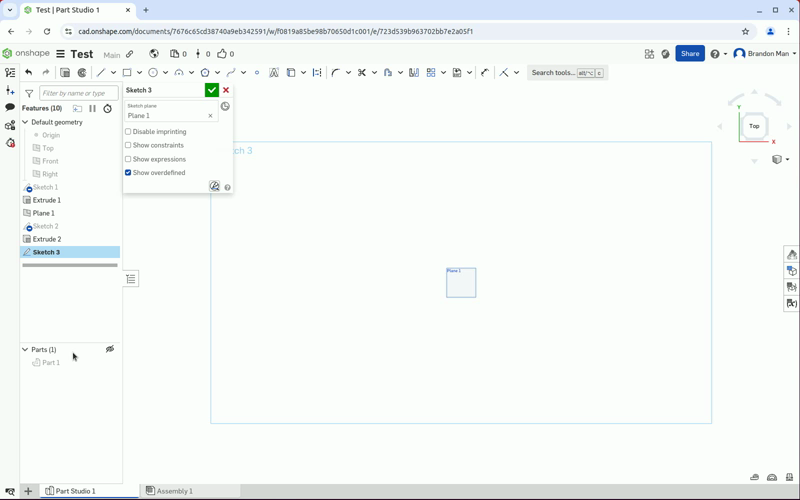
key(c)
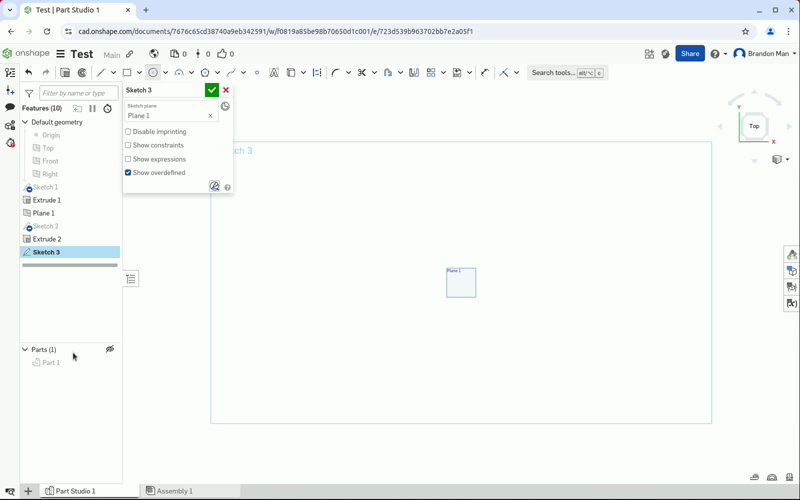
key_down(shift)
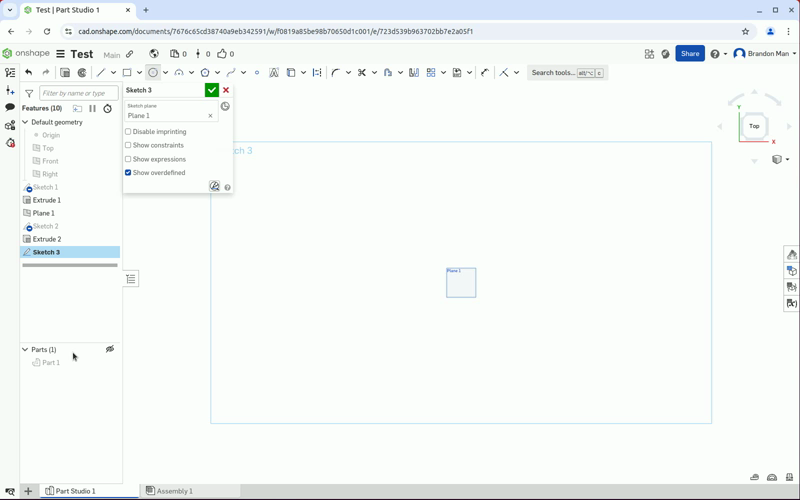
mouse_move(510, 226)
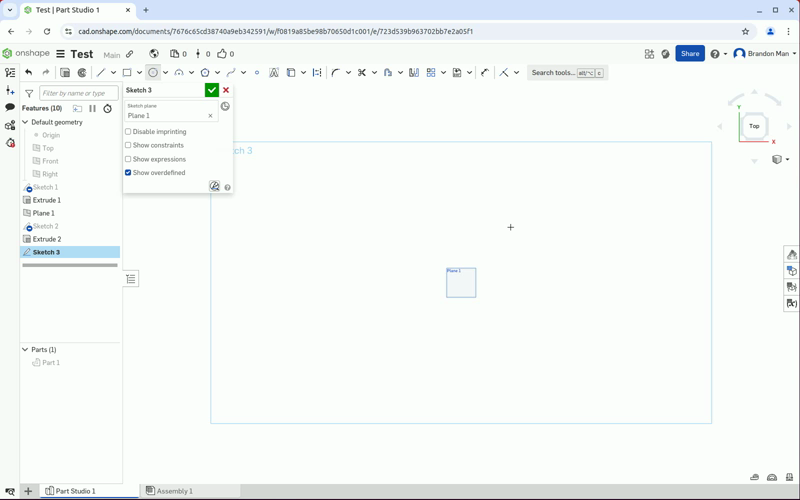
click(510, 226)
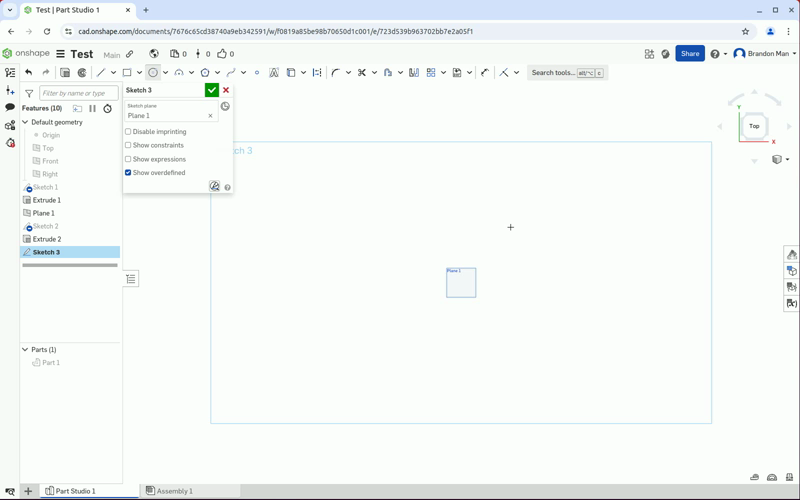
key_up(shift)
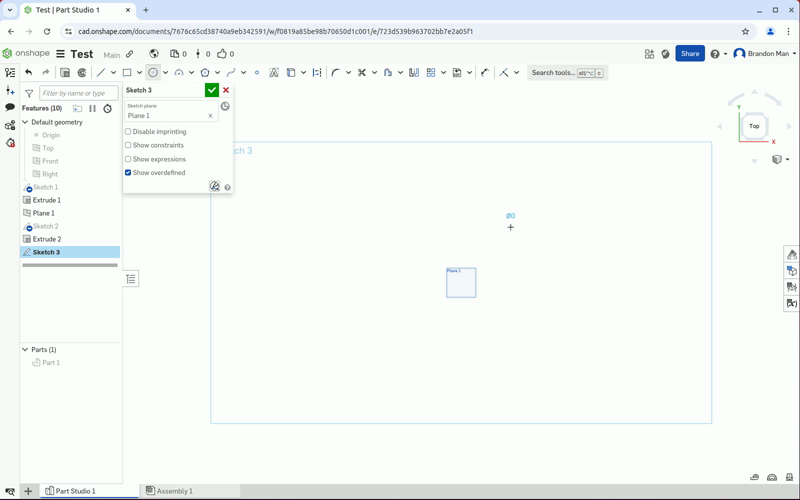
mouse_move(526, 226)
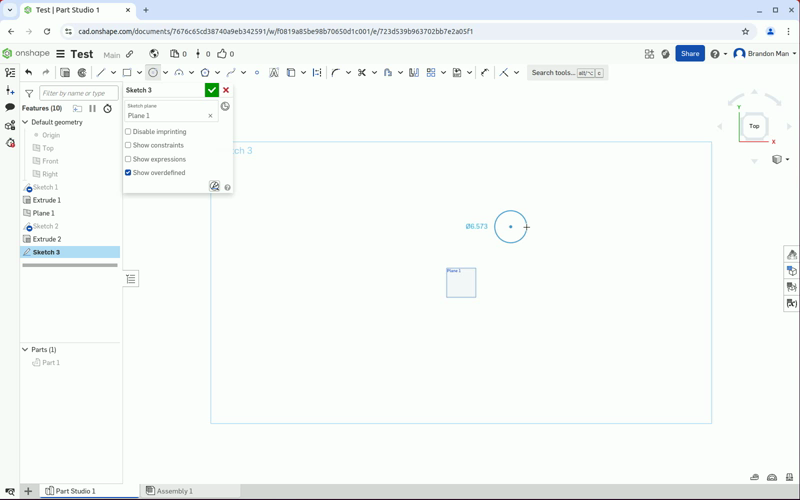
click(526, 226)
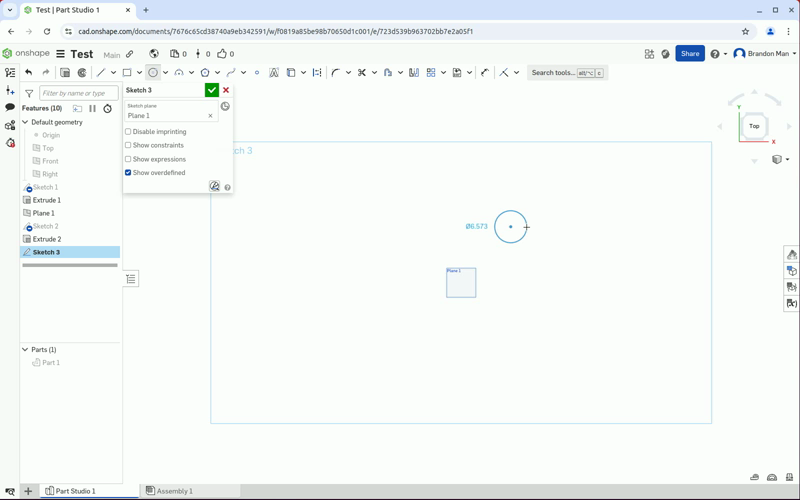
key(esc)
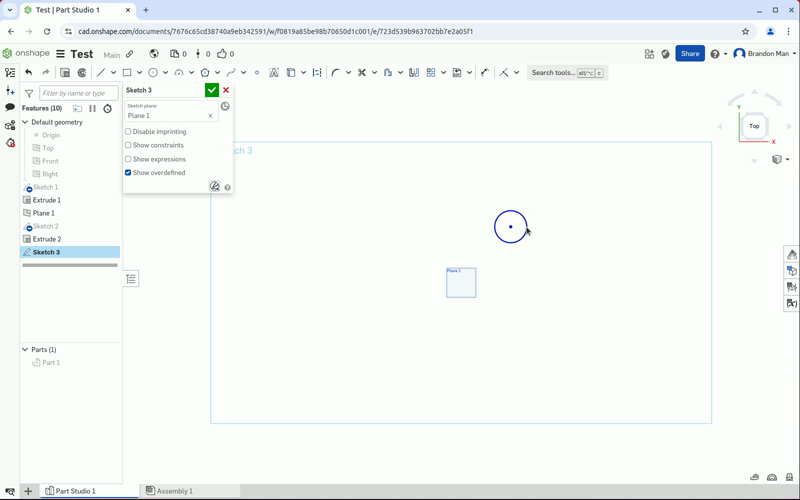
mouse_move(510, 217)
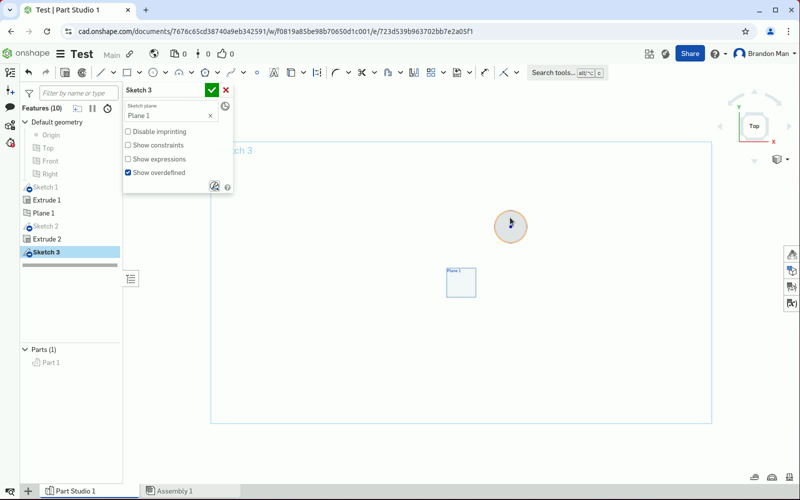
scroll(6)
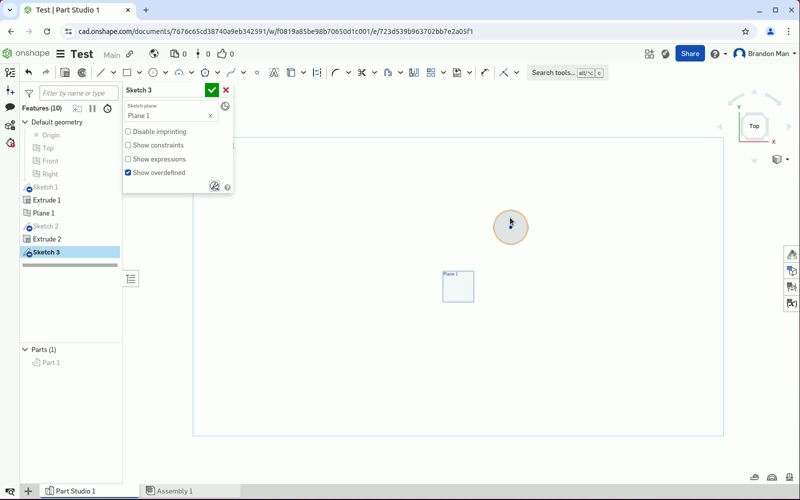
scroll(6)
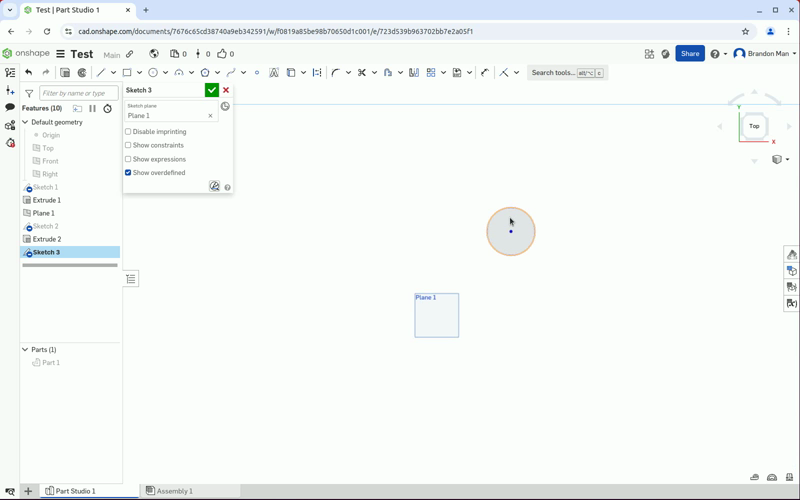
scroll(6)
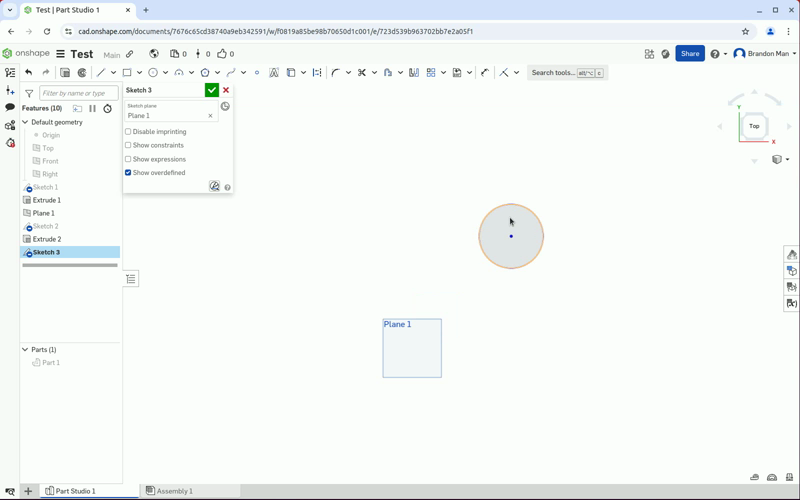
scroll(6)
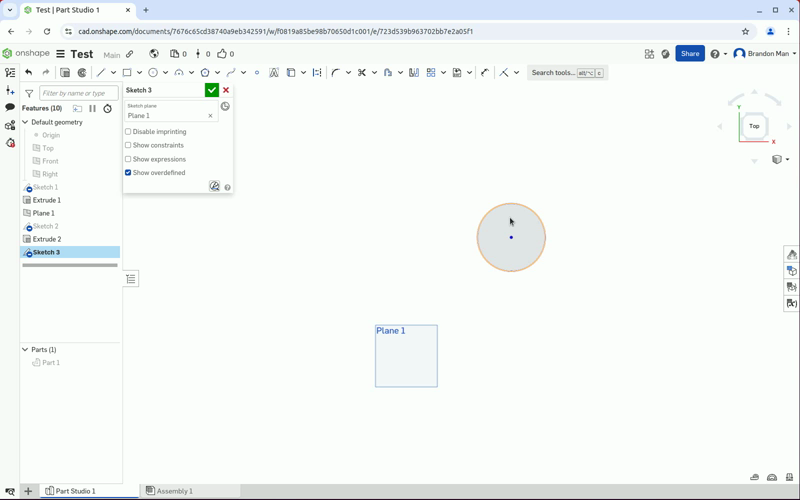
scroll(6)
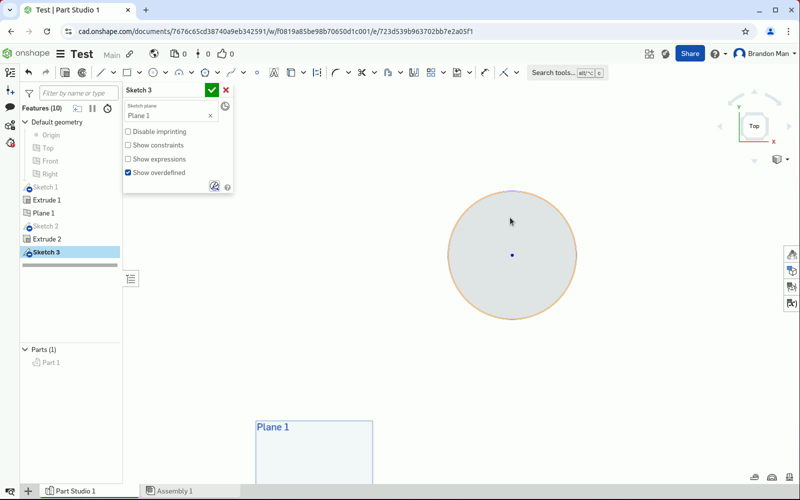
scroll(6)
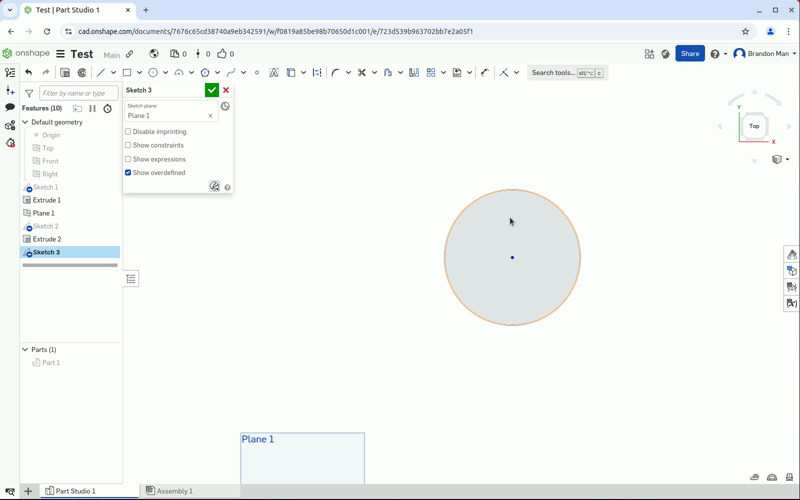
scroll(6)
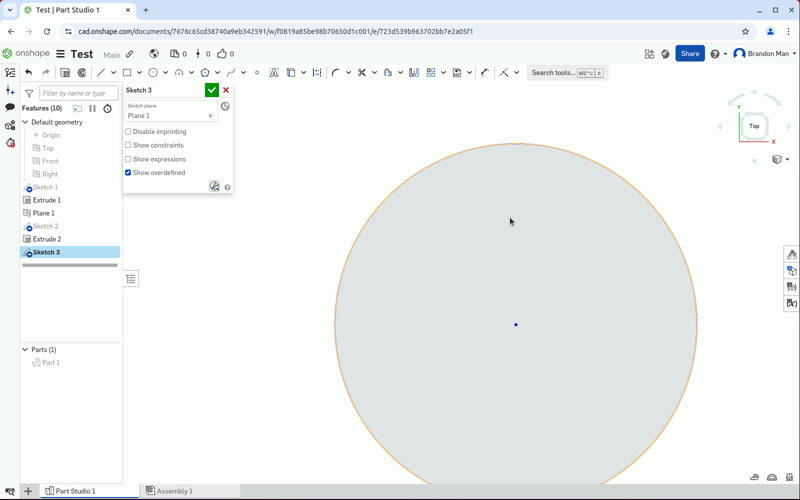
click(510, 217)
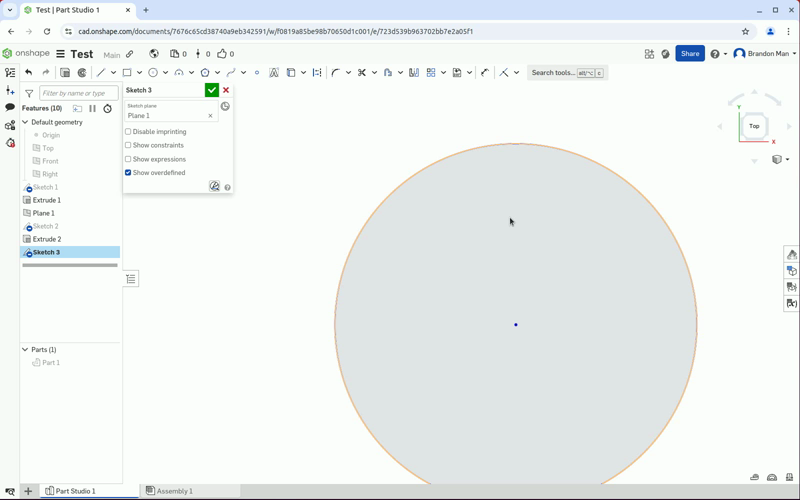
scroll(-6)
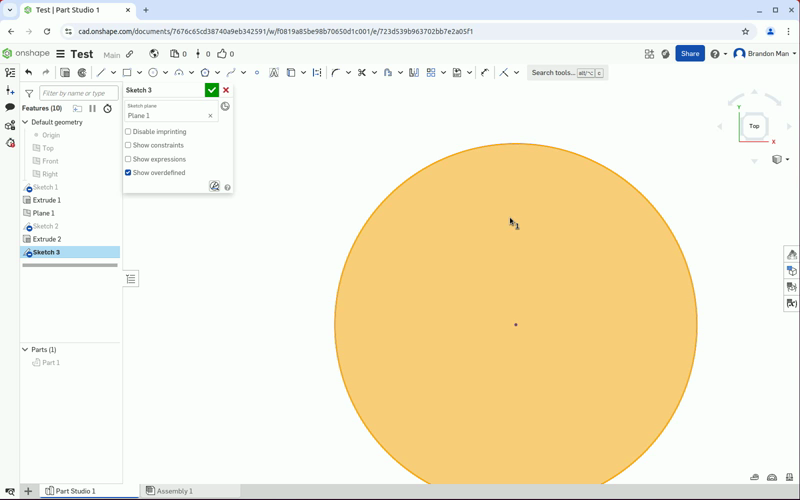
scroll(-6)
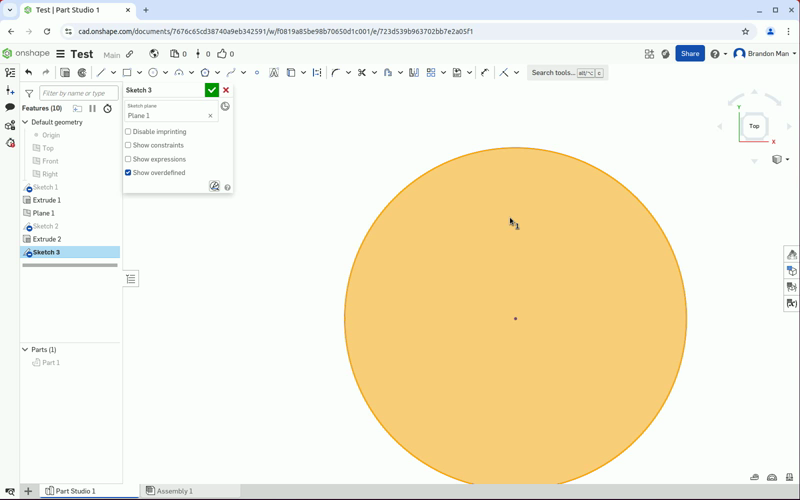
scroll(-6)
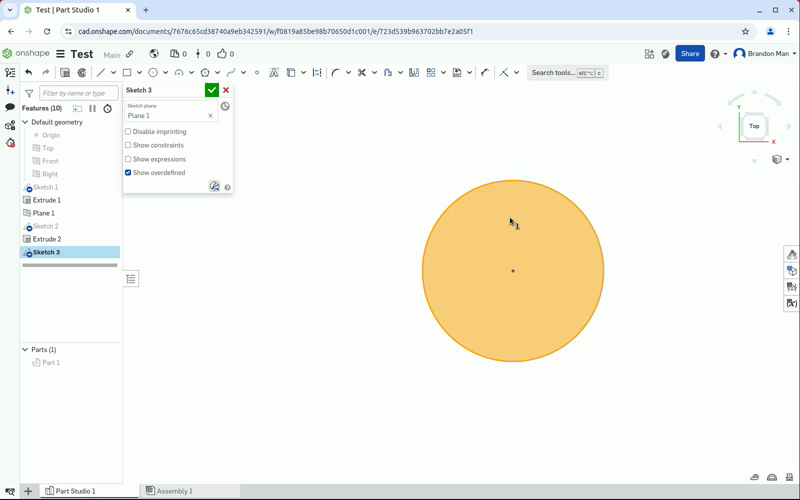
scroll(-6)
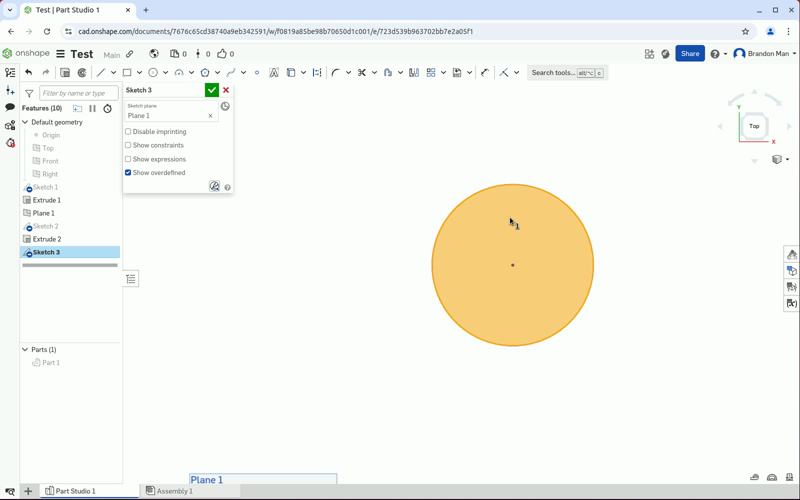
scroll(-6)
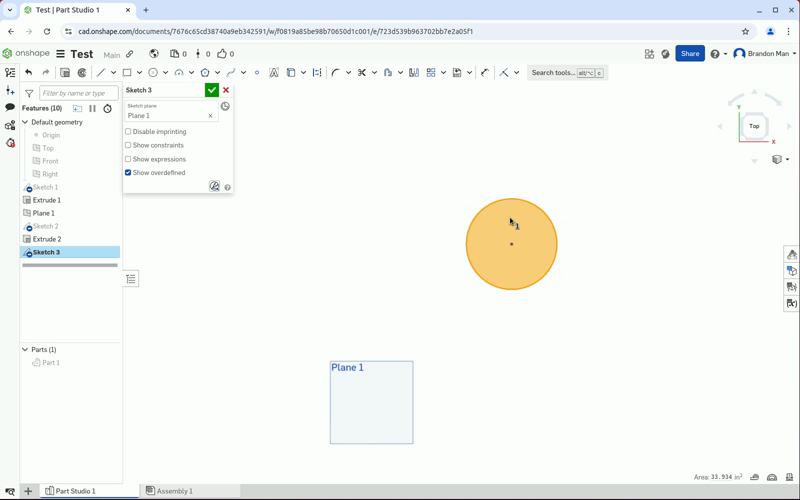
scroll(-6)
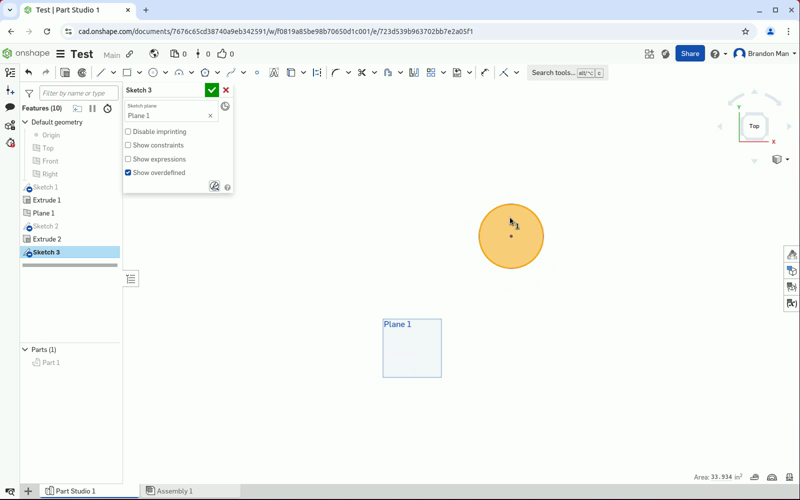
scroll(-6)
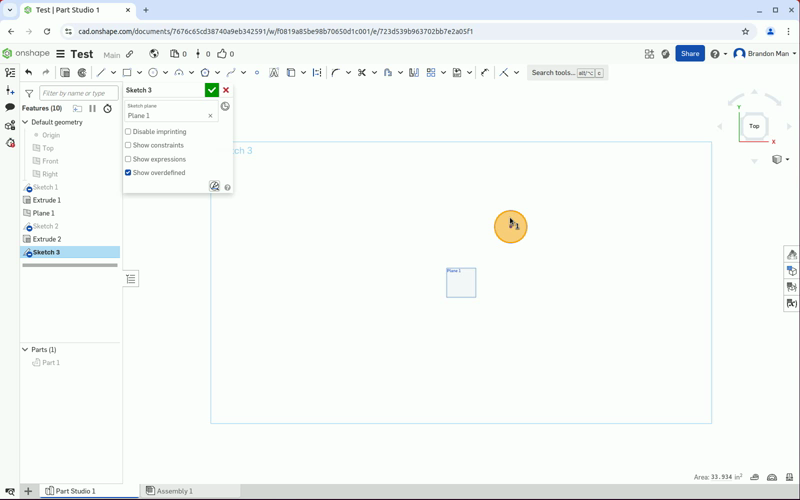
mouse_move(73, 352)
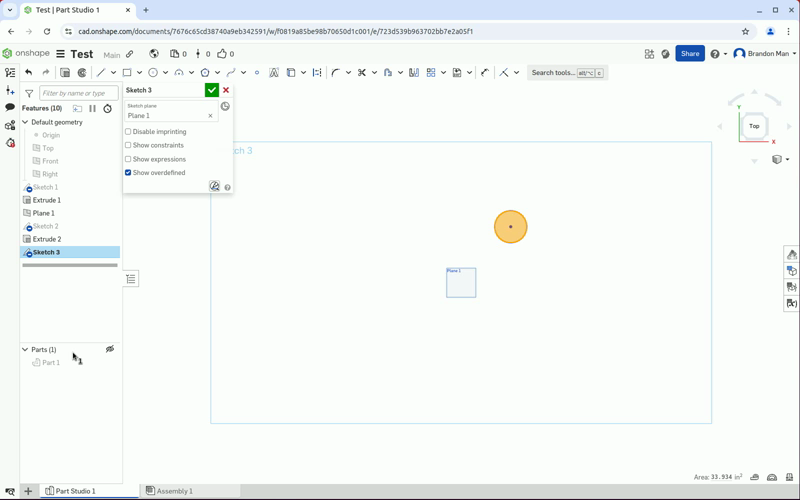
key(shift+y)
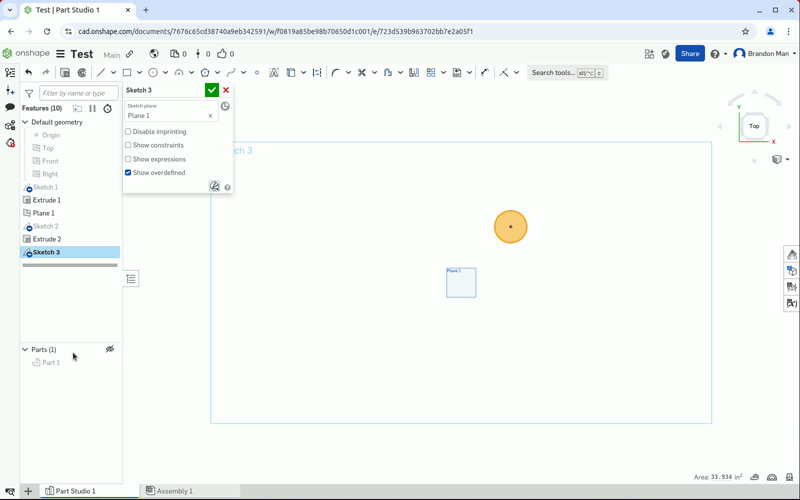
key(shift+e)
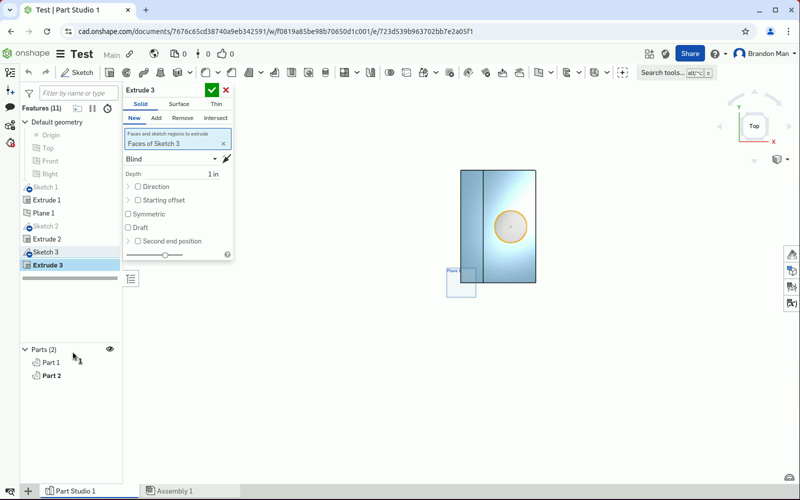
mouse_move(143, 106)
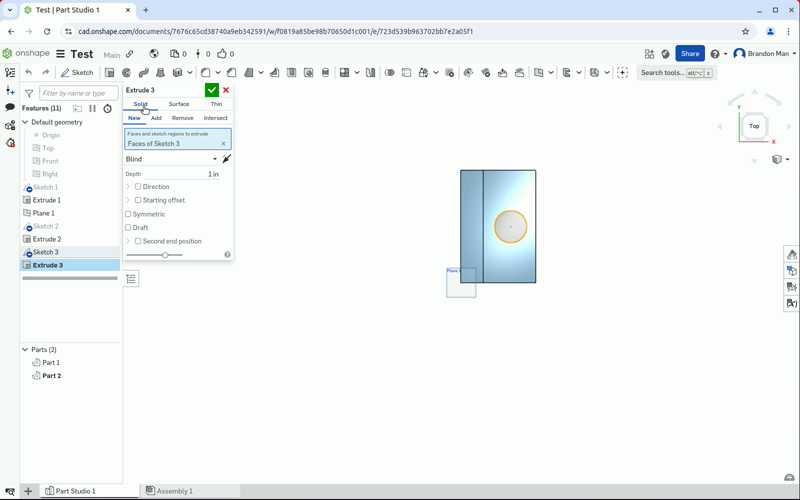
click(143, 106)
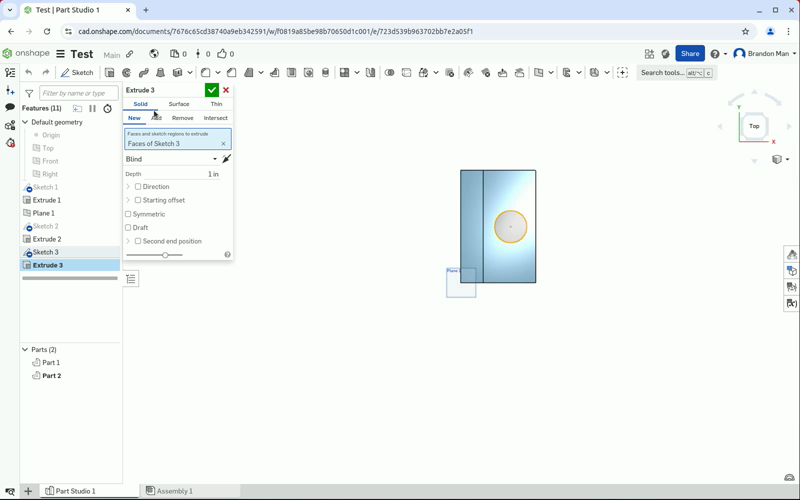
mouse_move(186, 120)
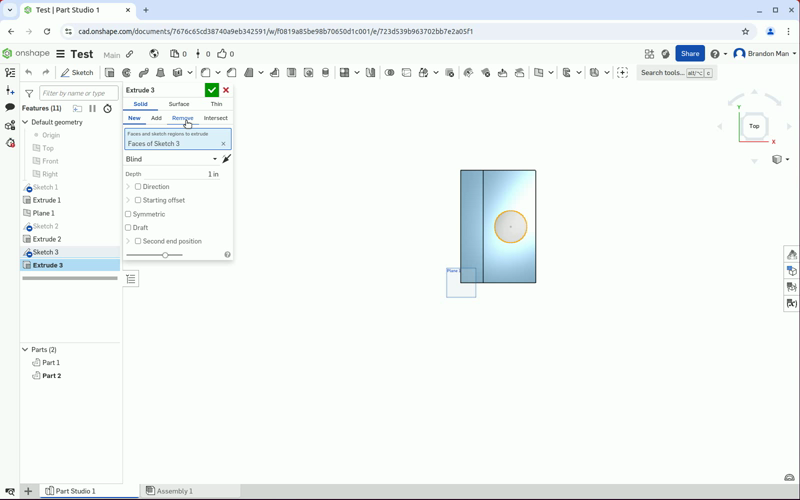
click(186, 120)
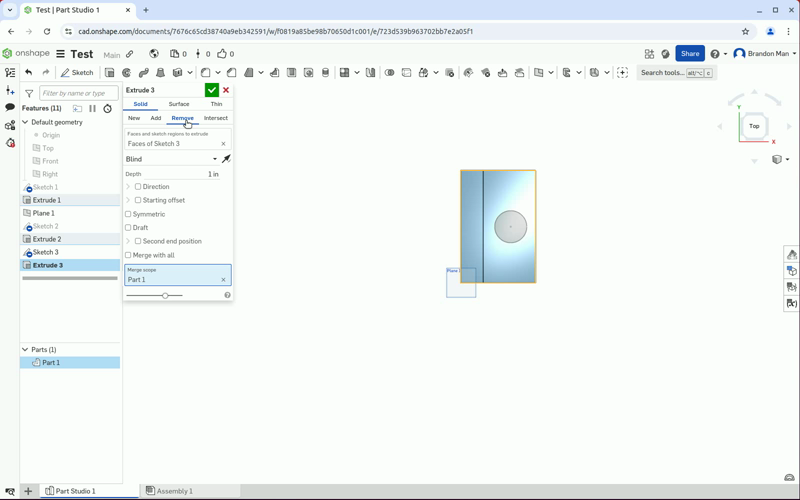
key(tab, 4)
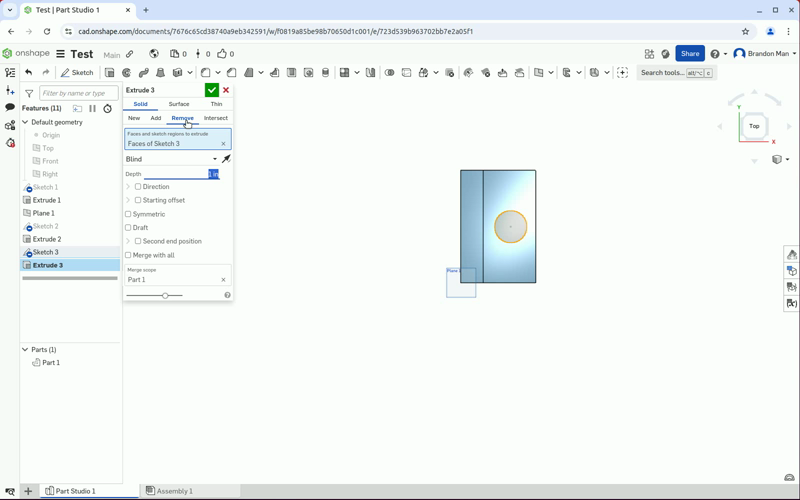
text(30.811)
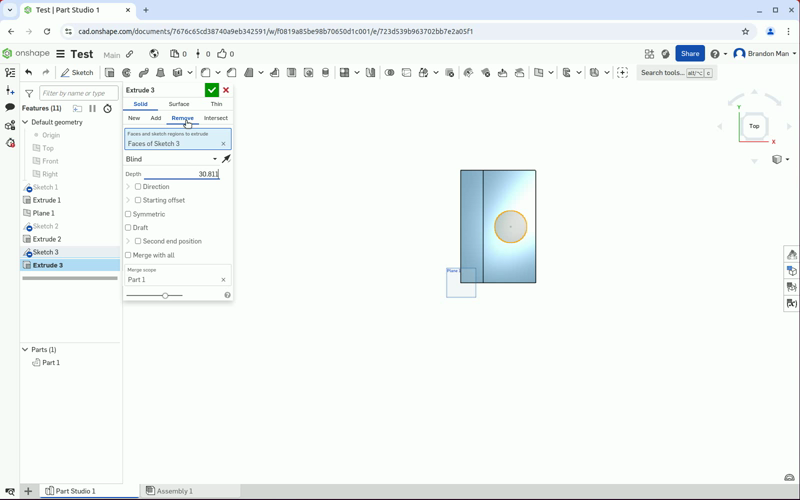
key(tab, 6)
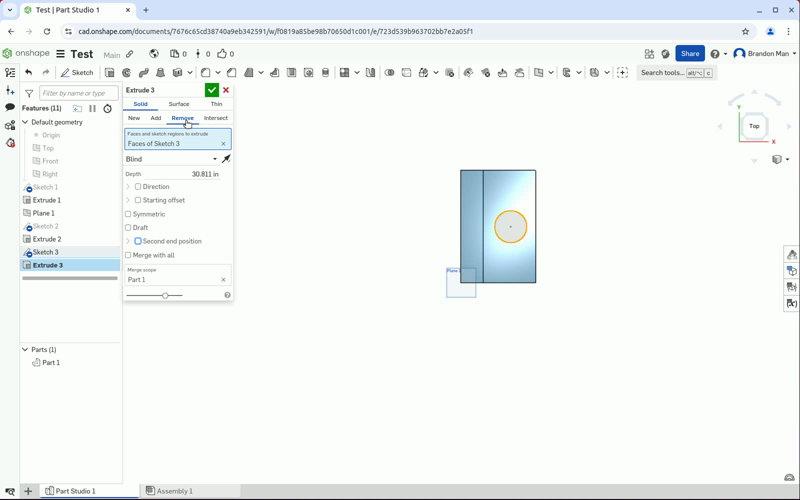
key(space)
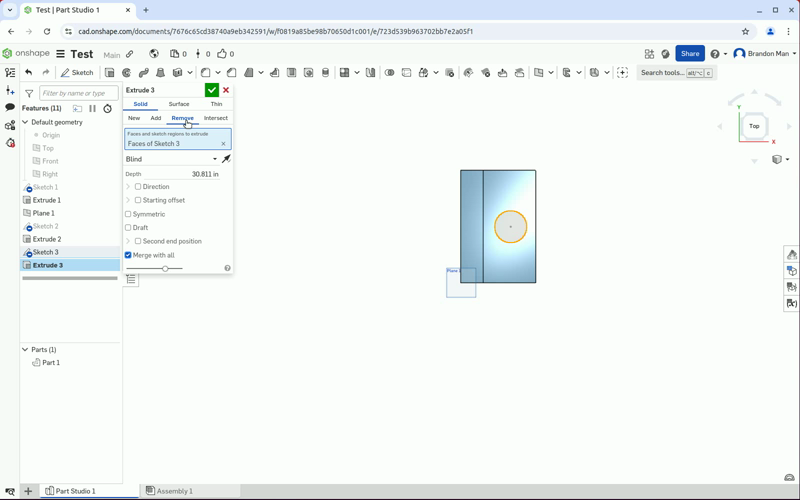
key(enter)
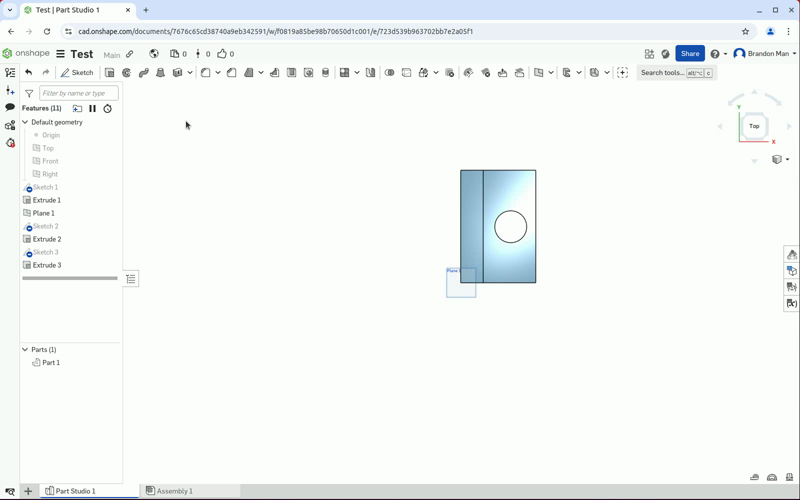
key(shift+h)
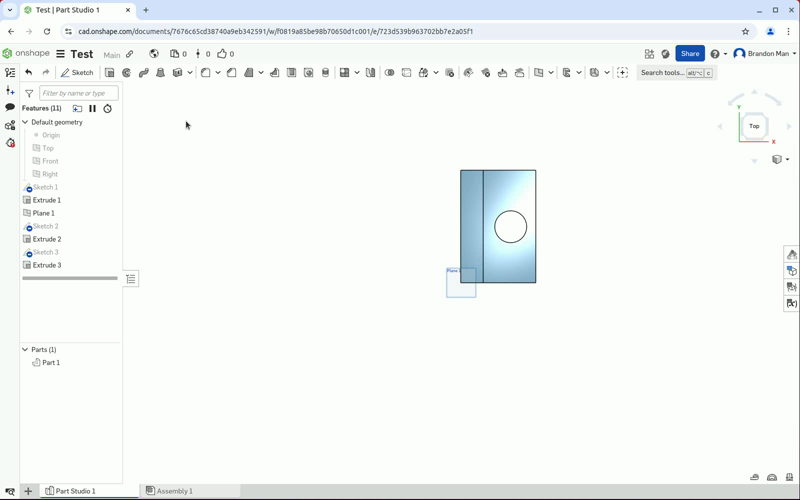
key(shift+h)
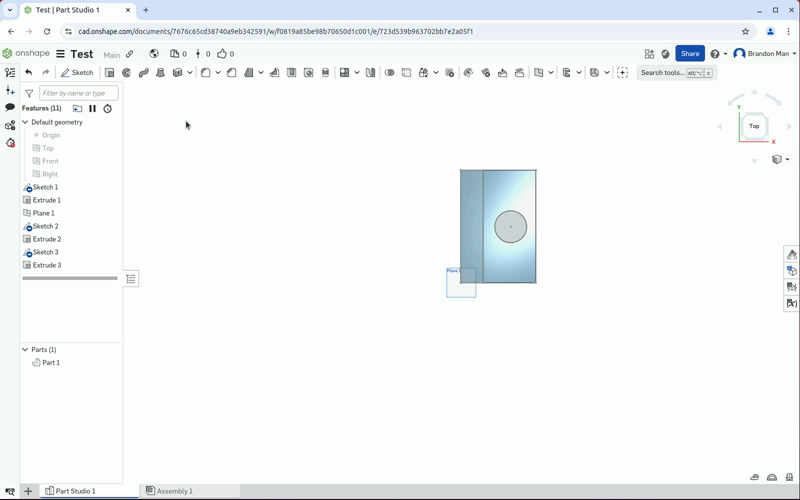
key(shift+7)
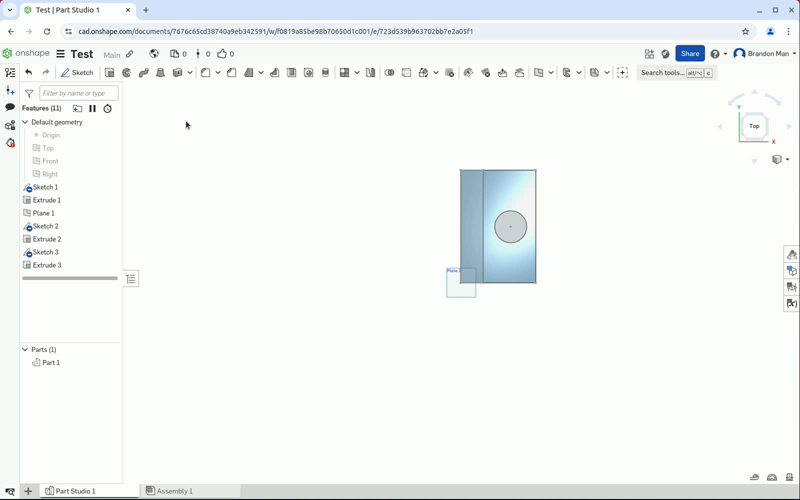
key(up, 3)
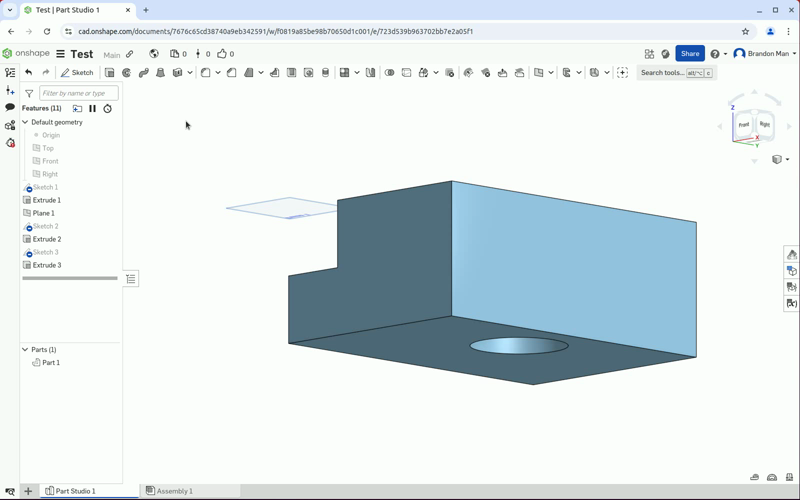
key(left, 3)
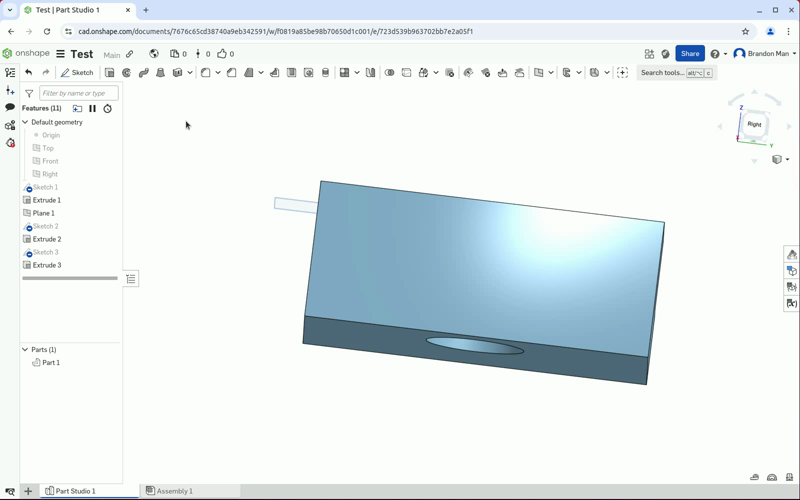
key(right, 3)
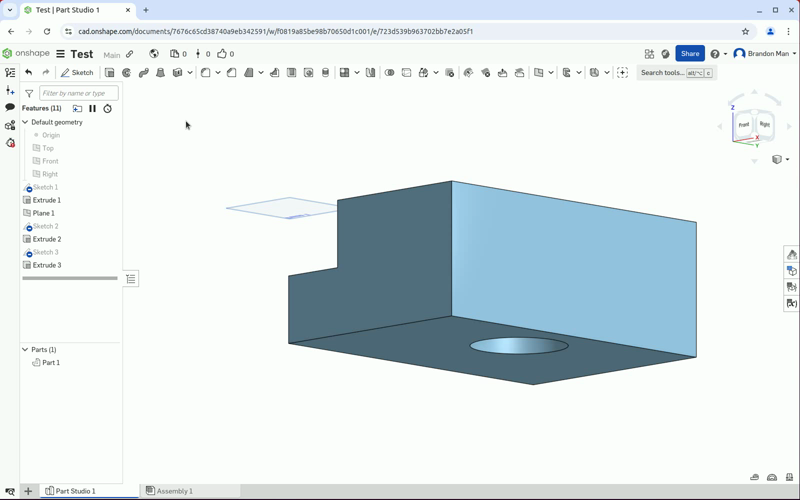
key(down, 3)
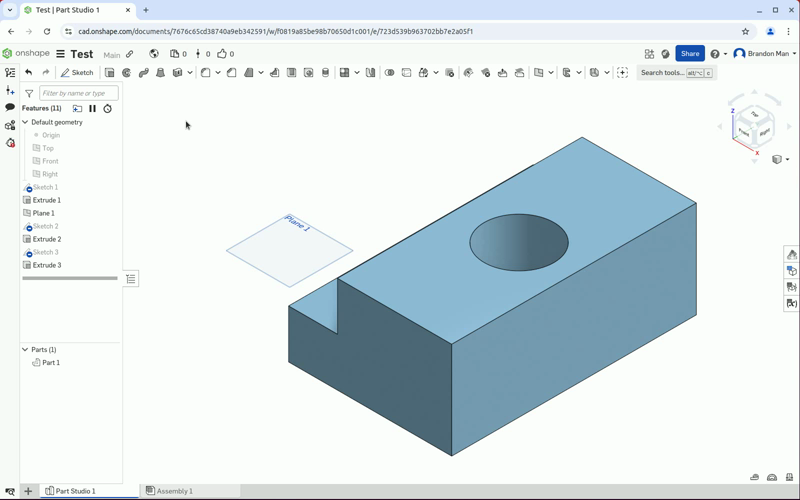
mouse_move(73, 189)
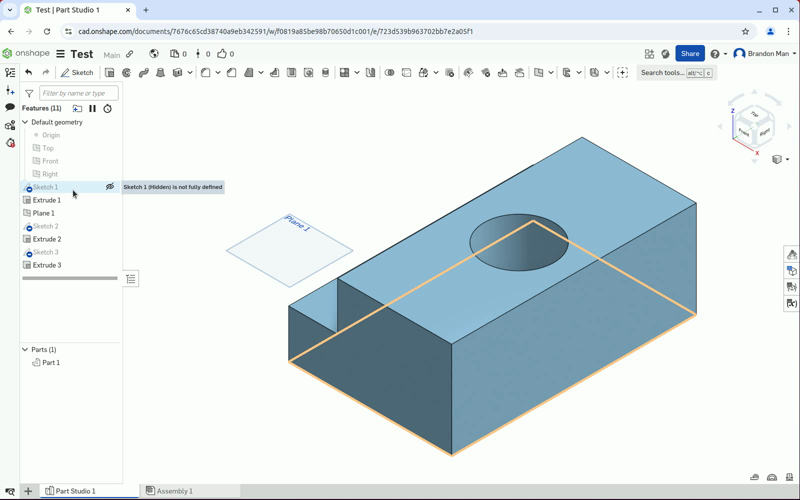
click(73, 189)